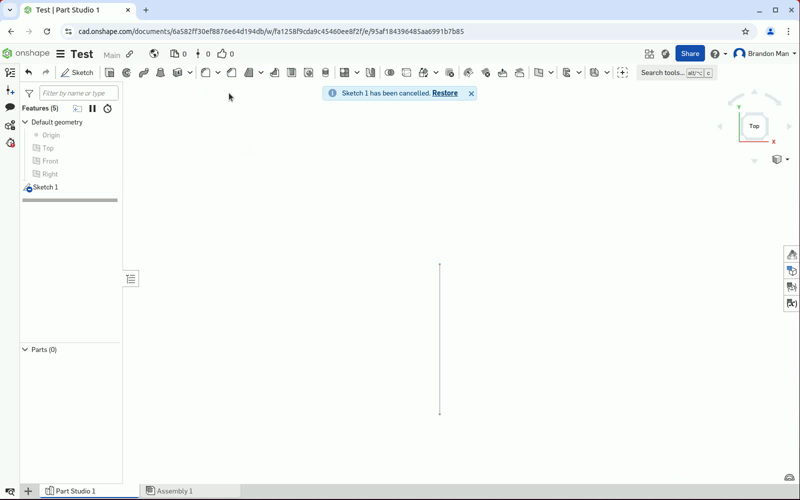
key(shift+h)
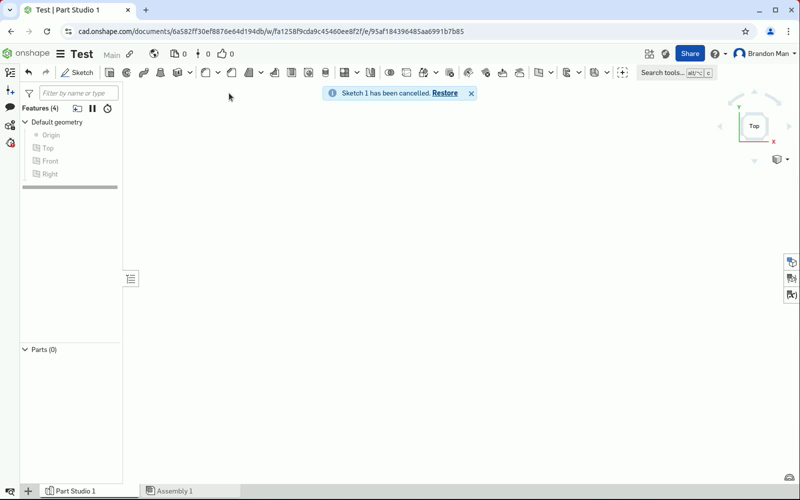
mouse_move(73, 352)
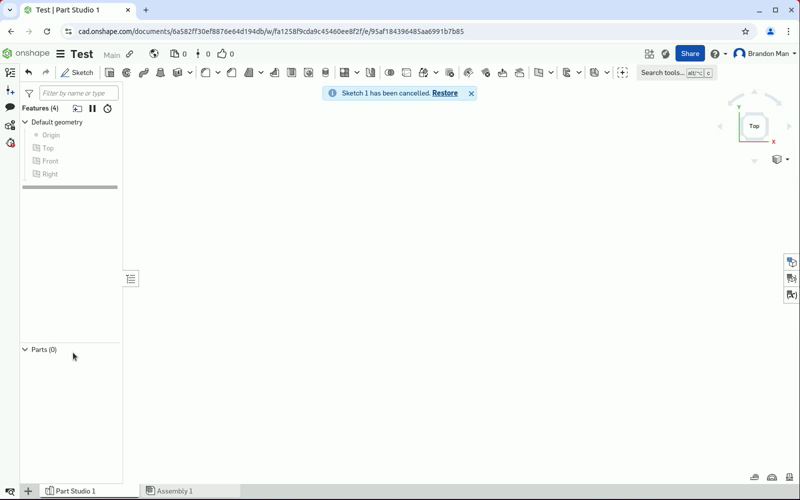
key(y)
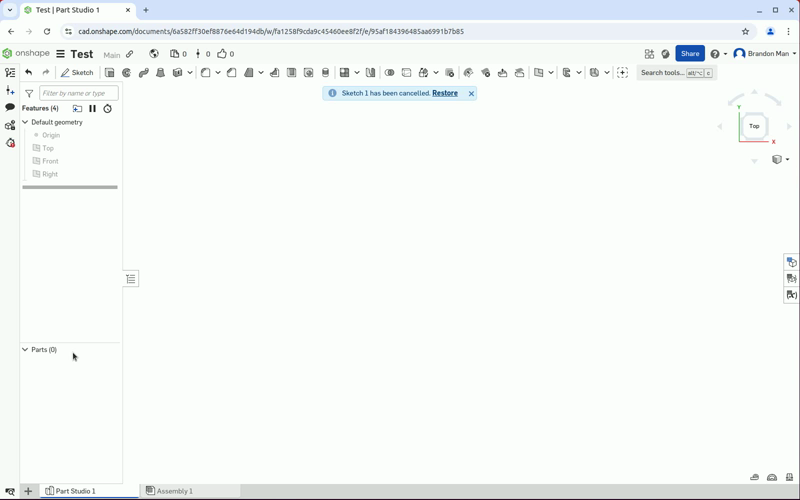
key(shift+p)
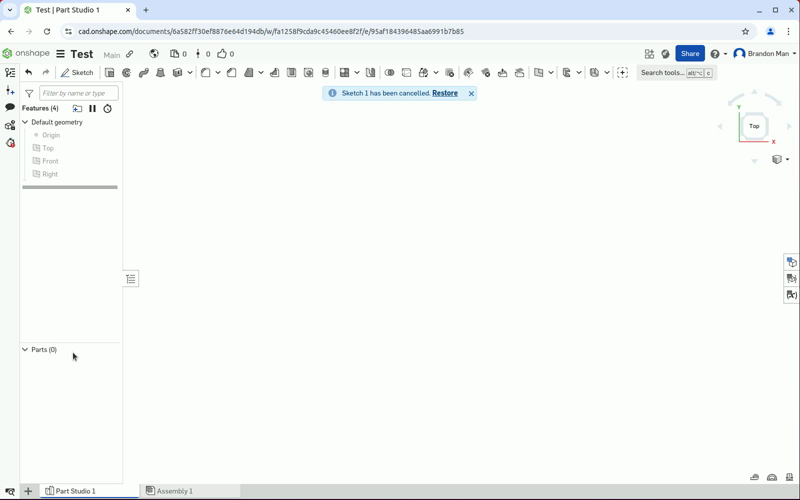
key(space)
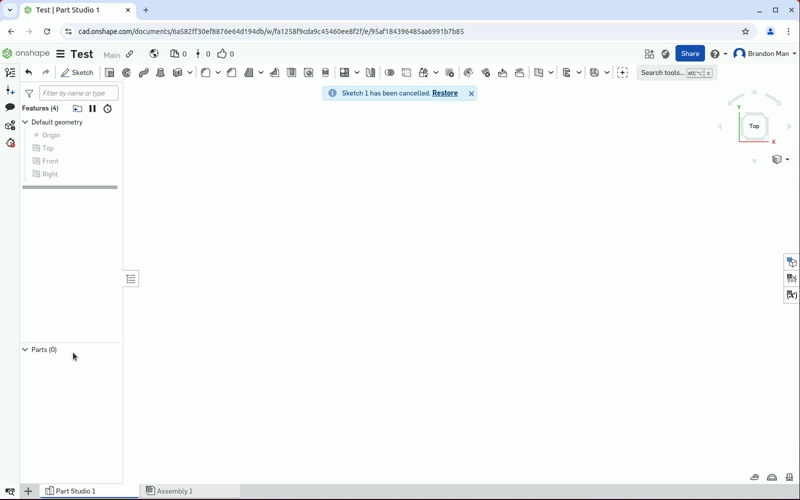
key_down(shift)
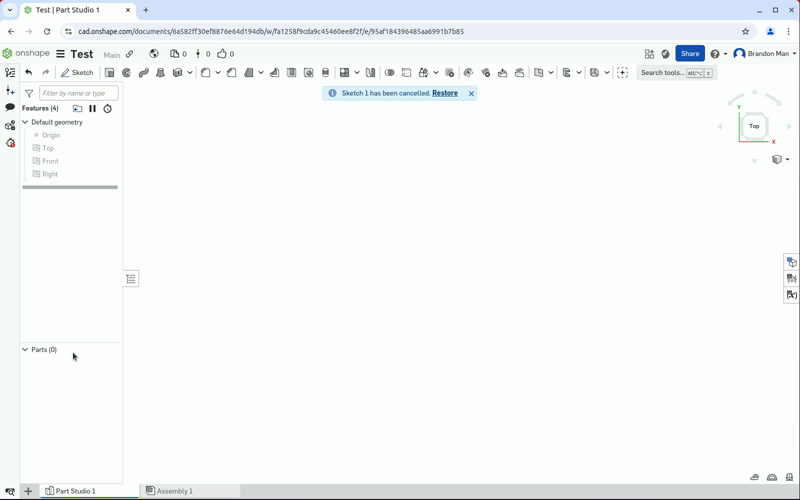
key(up)
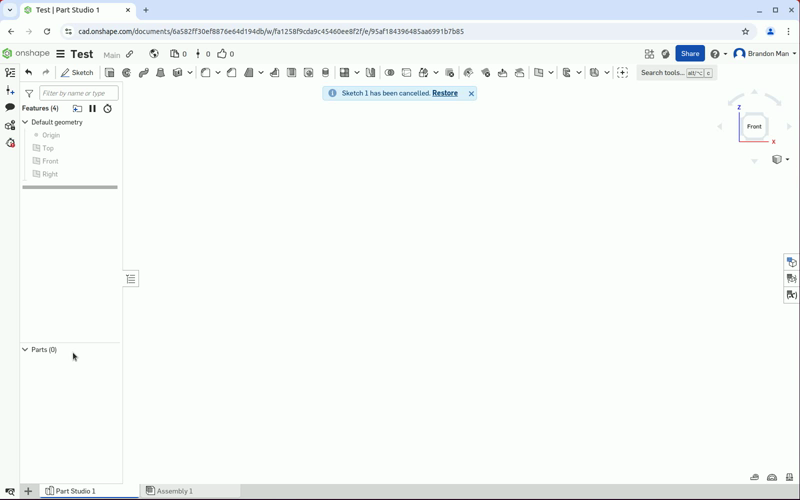
key_up(shift)
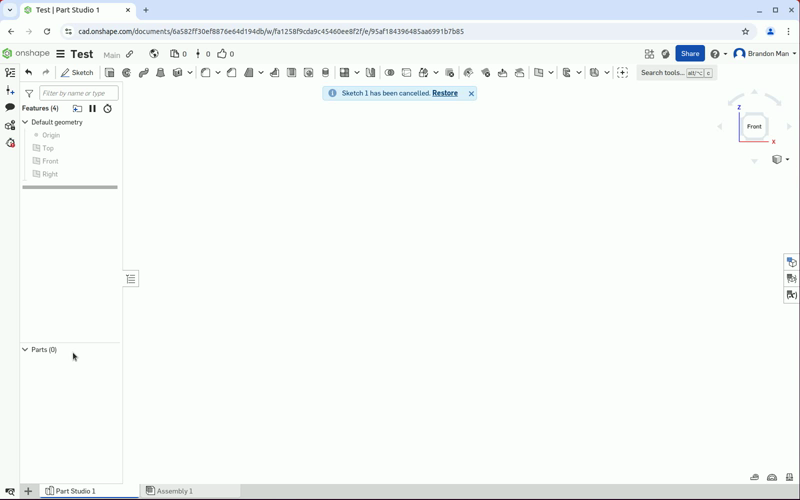
mouse_move(73, 352)
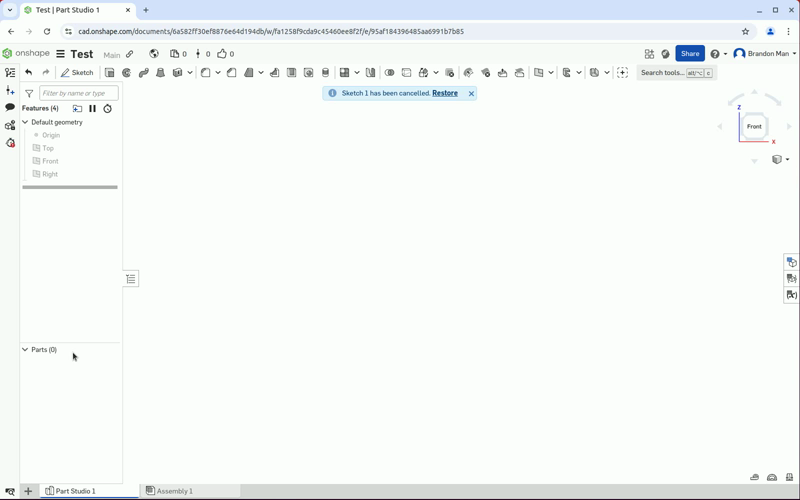
key(shift+y)
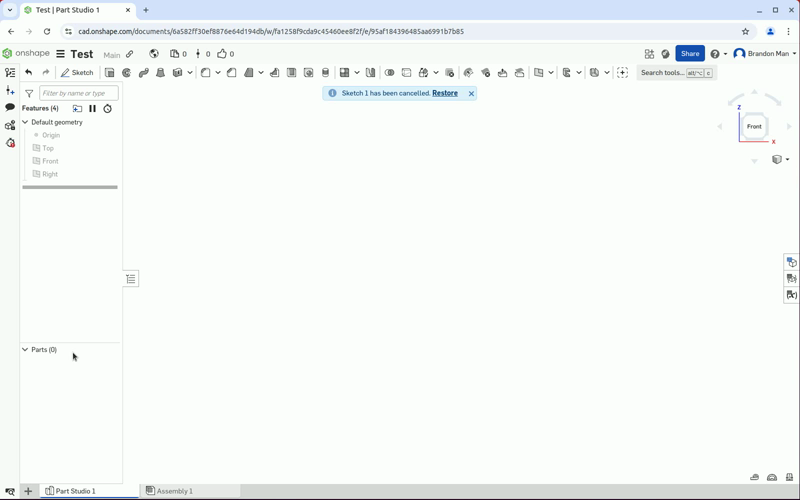
key(shift+s)
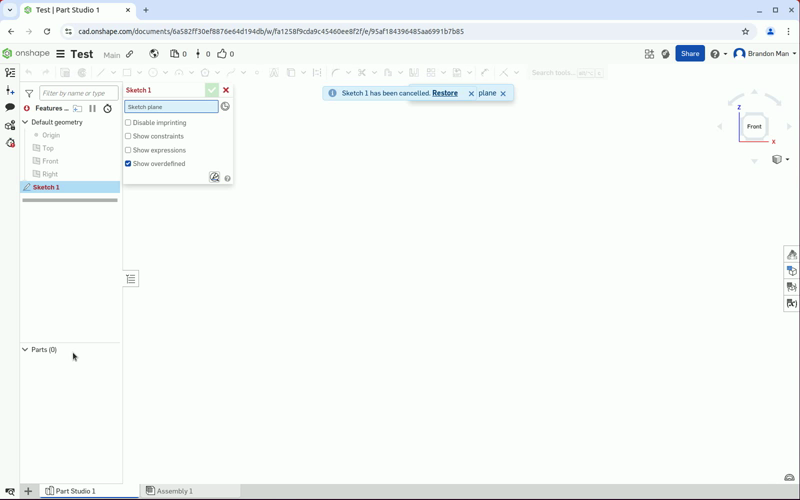
mouse_move(73, 163)
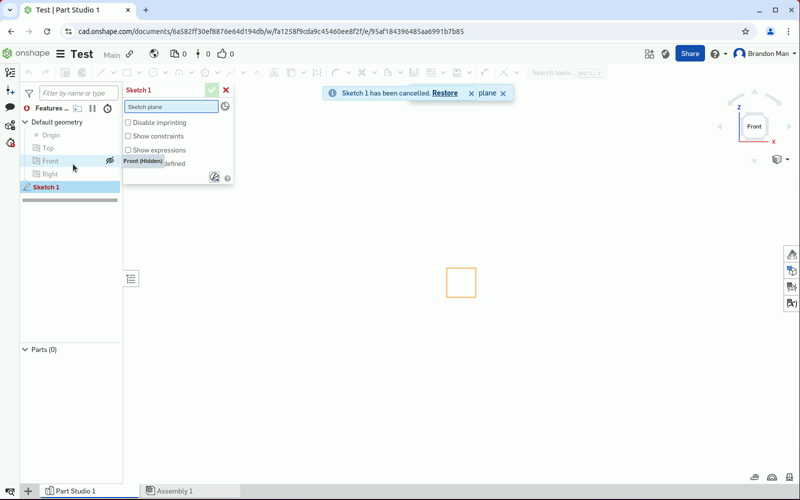
click(73, 163)
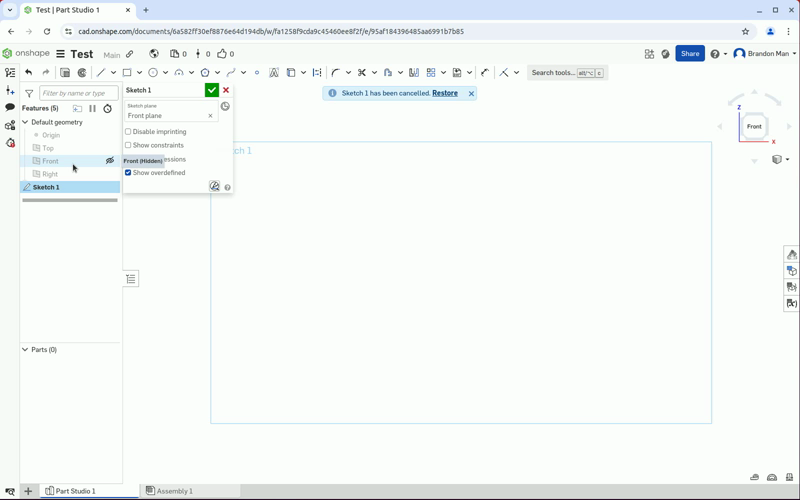
mouse_move(73, 352)
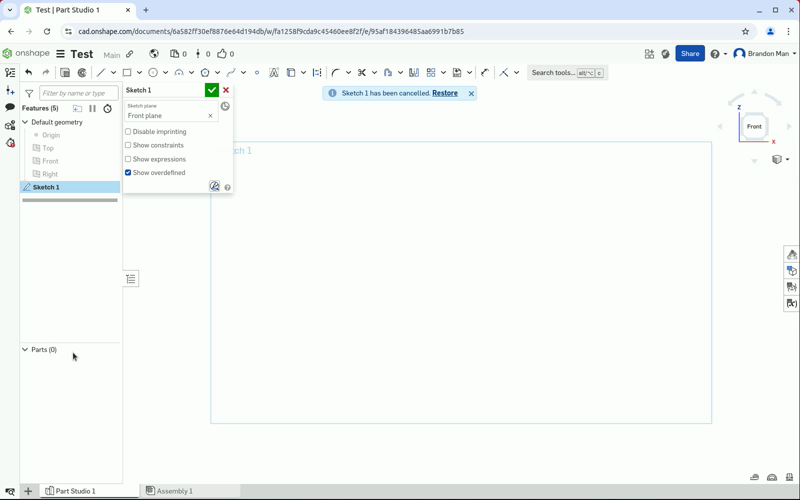
key(y)
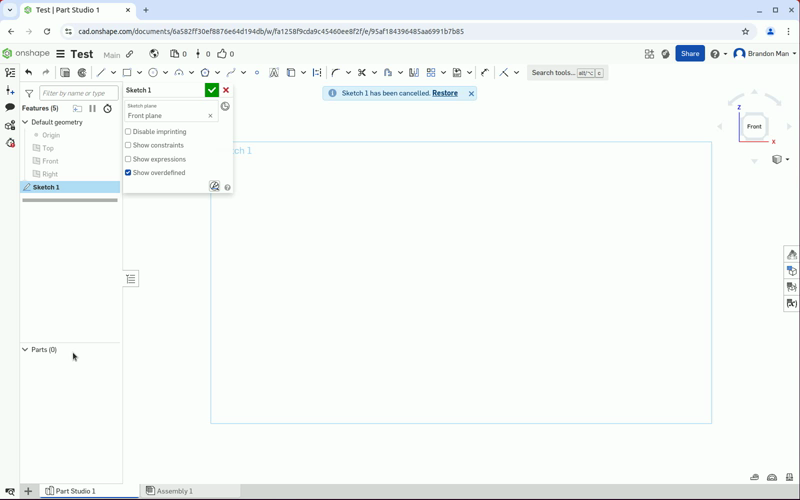
key(l)
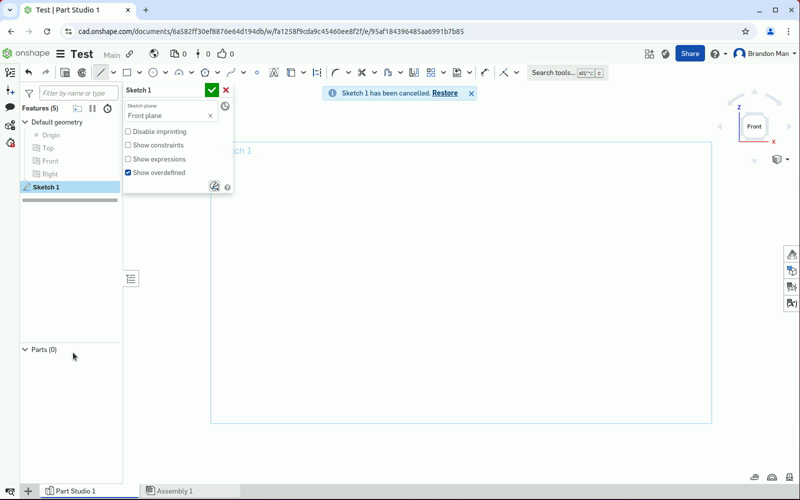
key_down(shift)
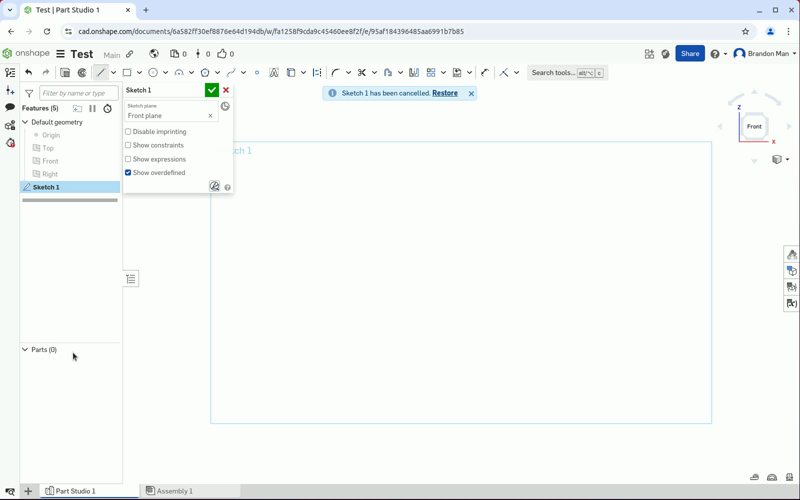
mouse_move(406, 326)
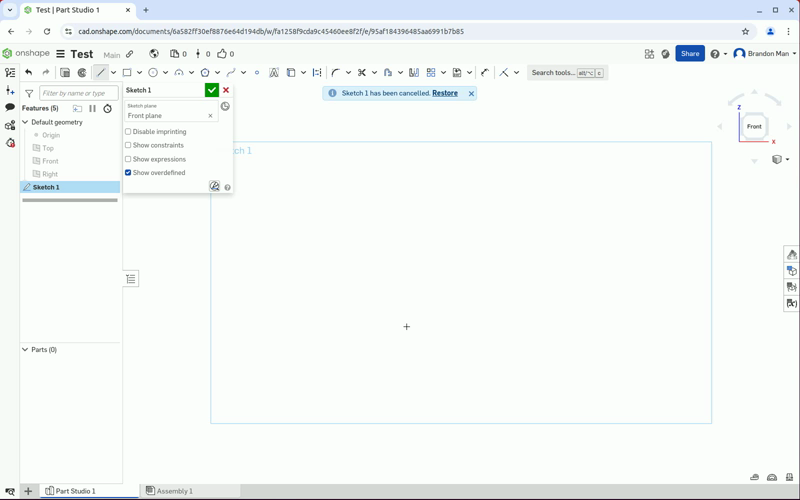
click(406, 326)
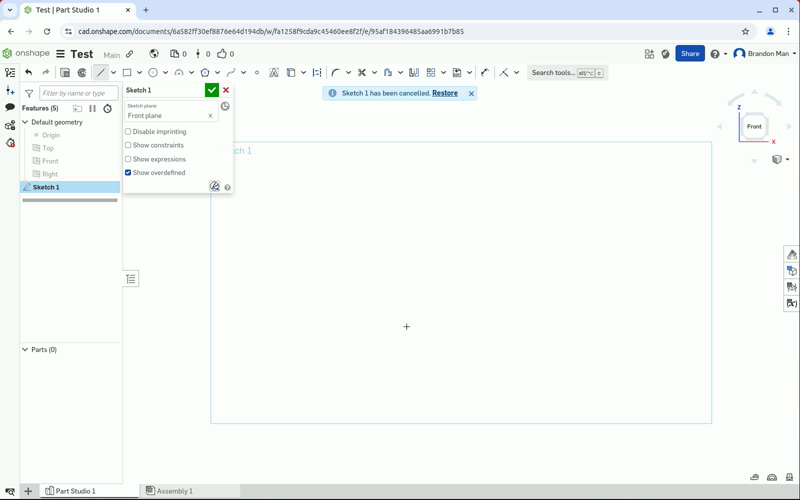
key_up(shift)
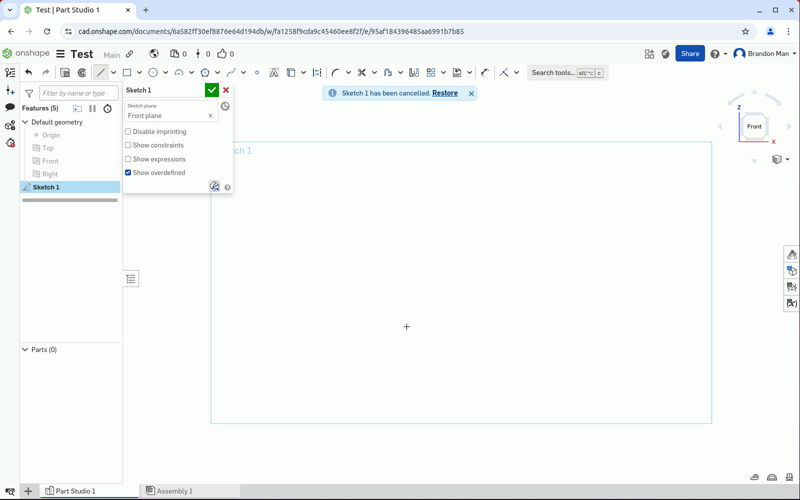
key_down(shift)
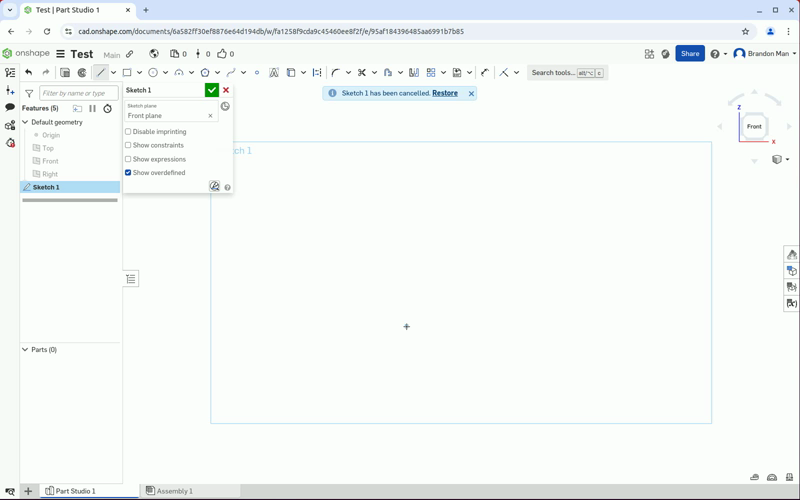
mouse_move(525, 326)
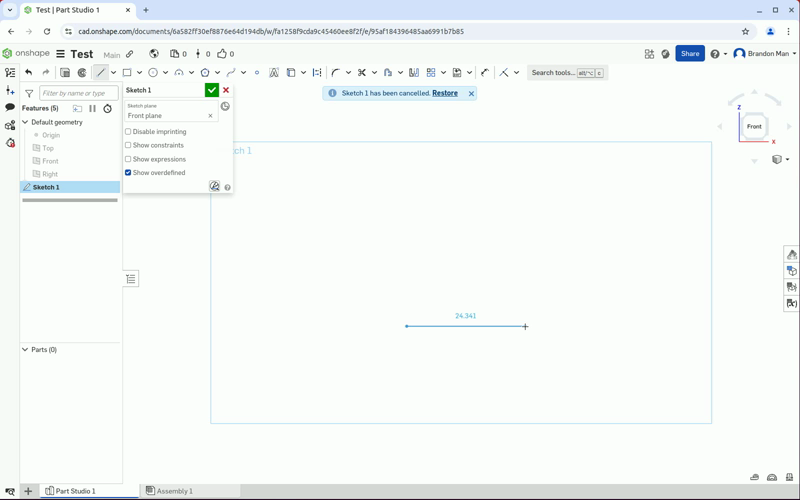
click(525, 326)
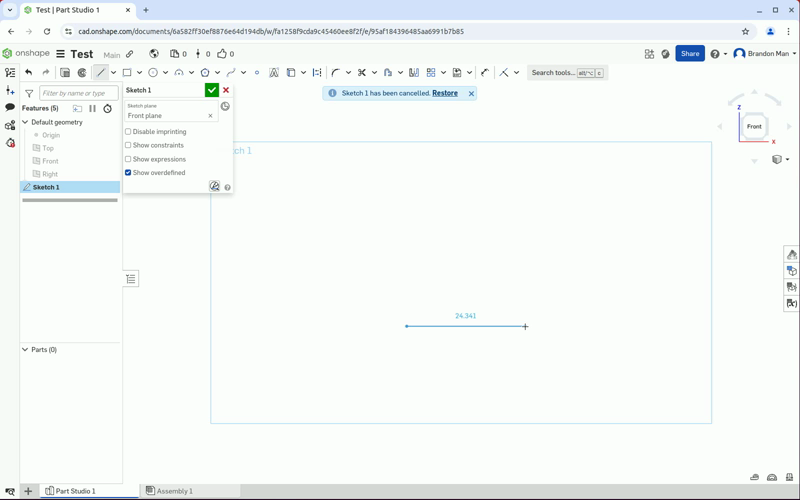
key_up(shift)
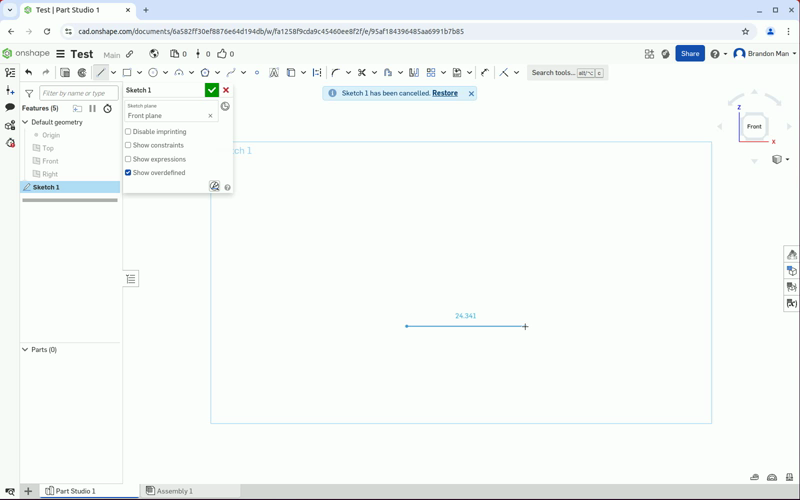
key_down(shift)
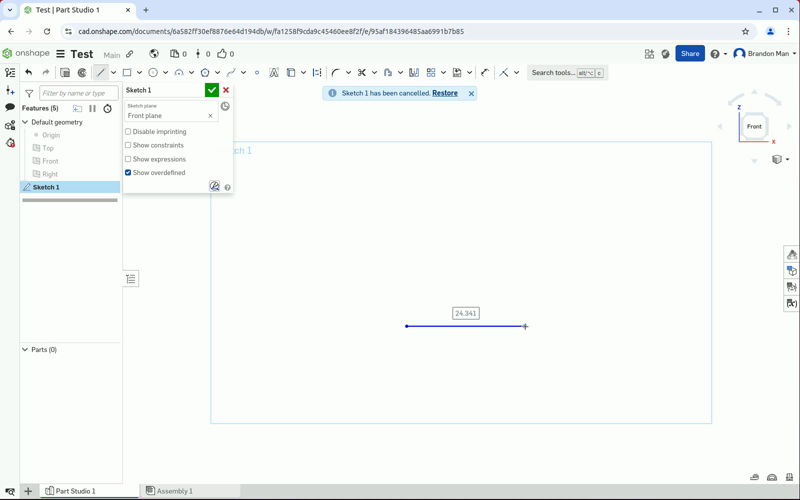
mouse_move(555, 326)
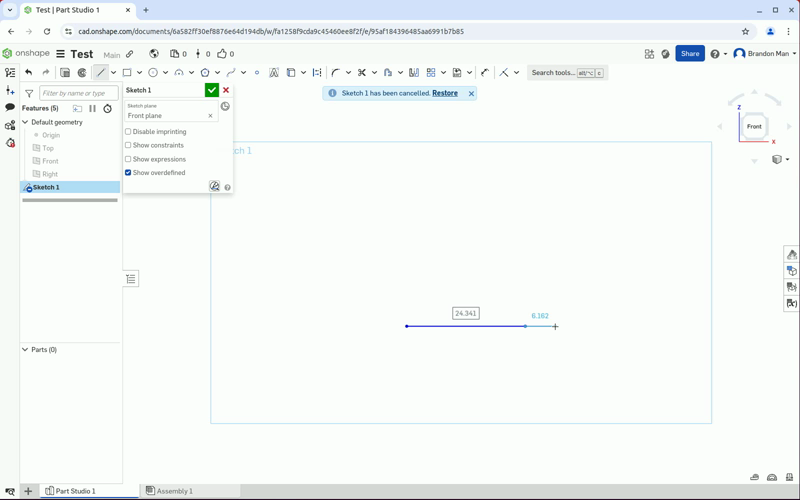
mouse_move(525, 286)
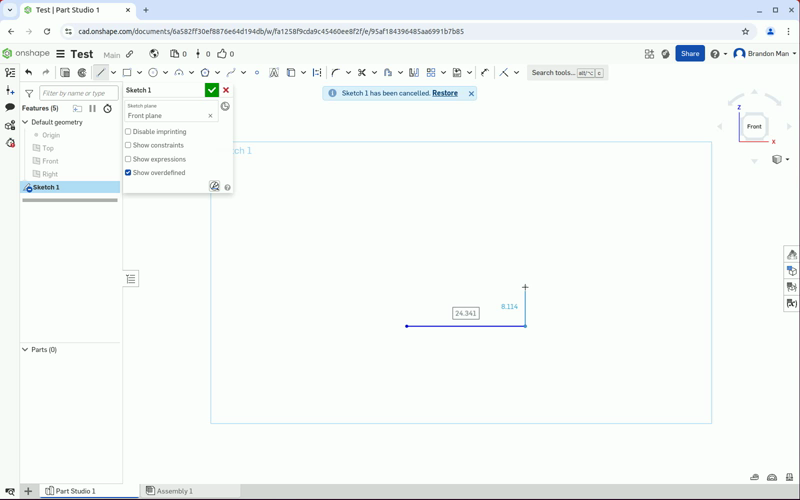
click(525, 286)
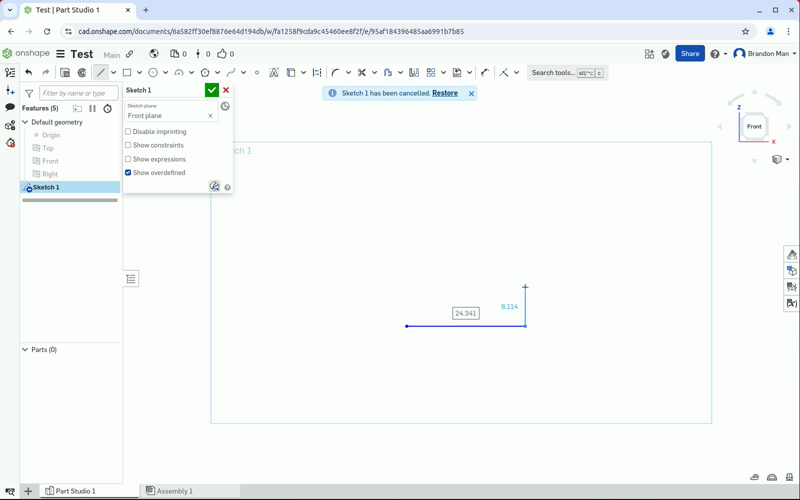
key_up(shift)
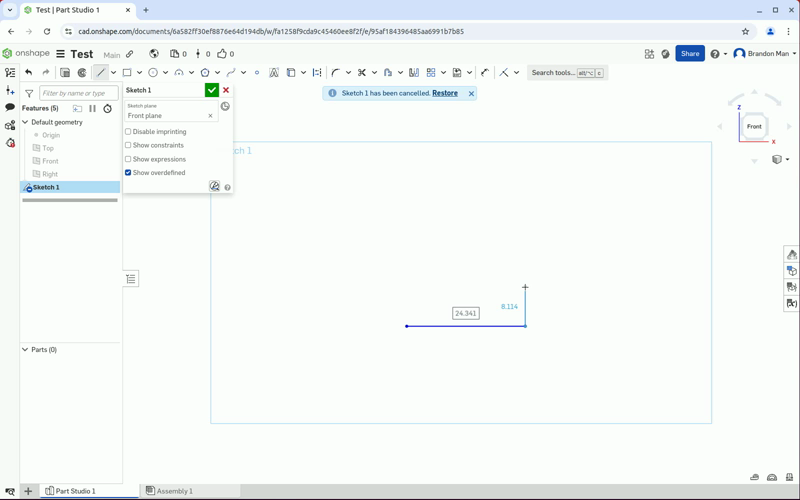
key_down(shift)
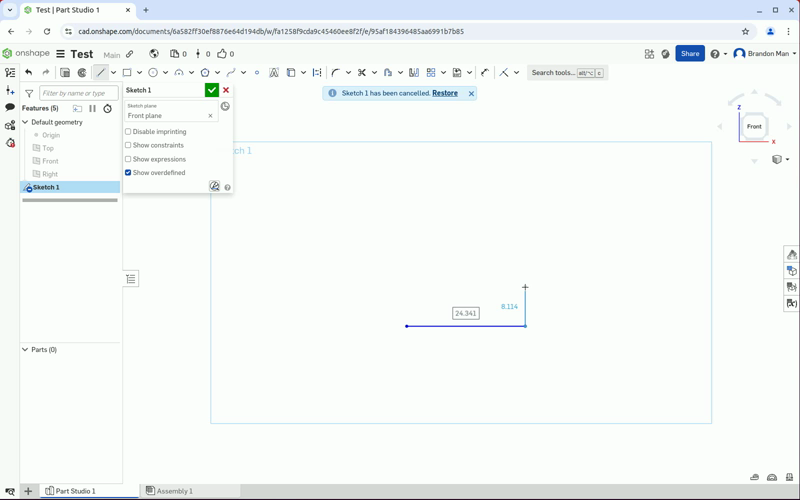
mouse_move(406, 286)
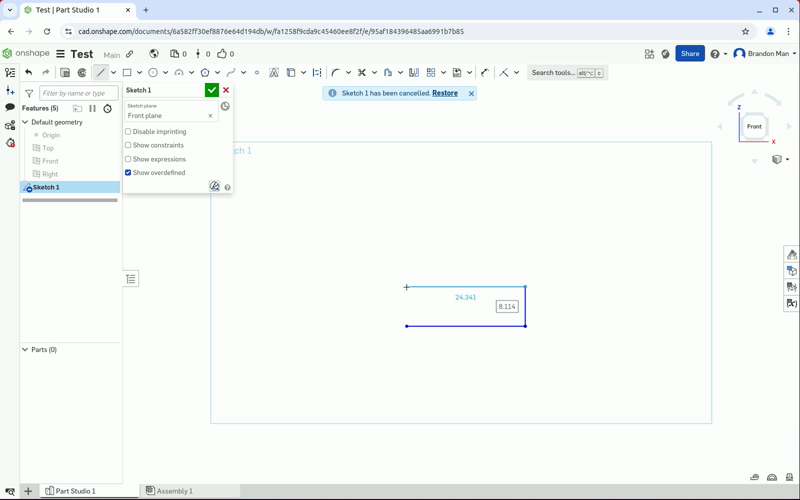
click(406, 286)
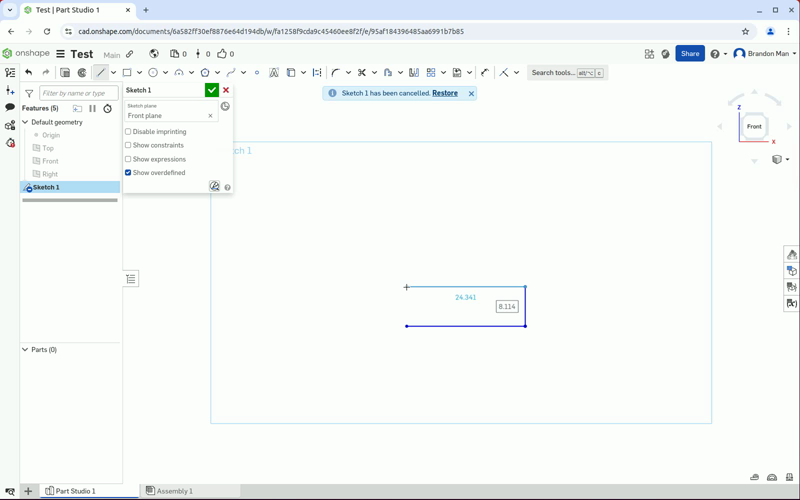
key_up(shift)
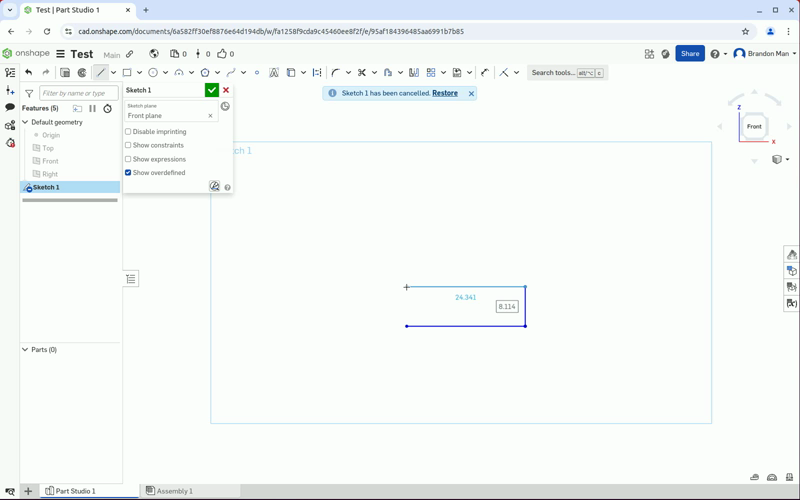
mouse_move(436, 286)
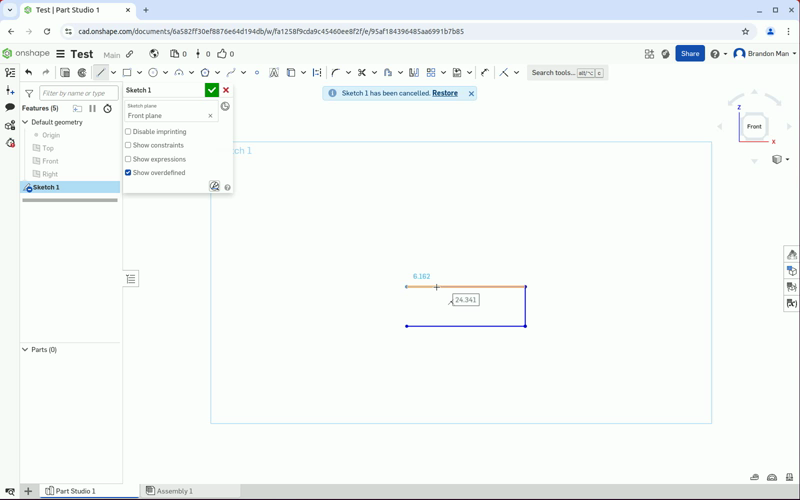
key_down(shift)
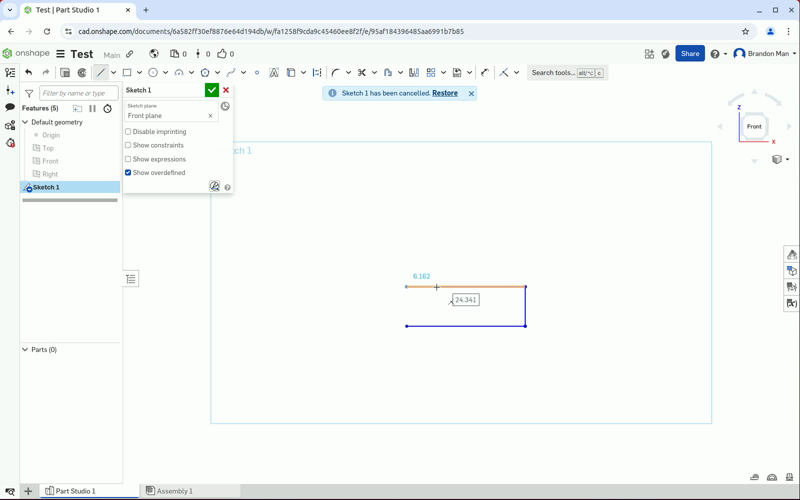
mouse_move(406, 326)
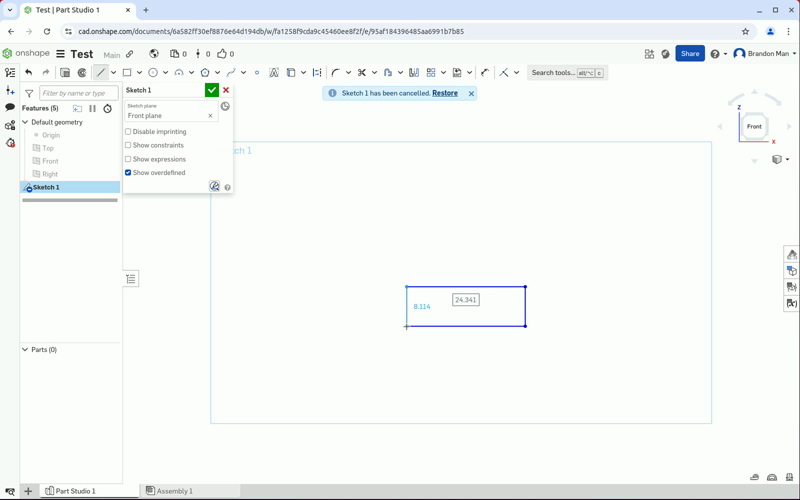
key_up(shift)
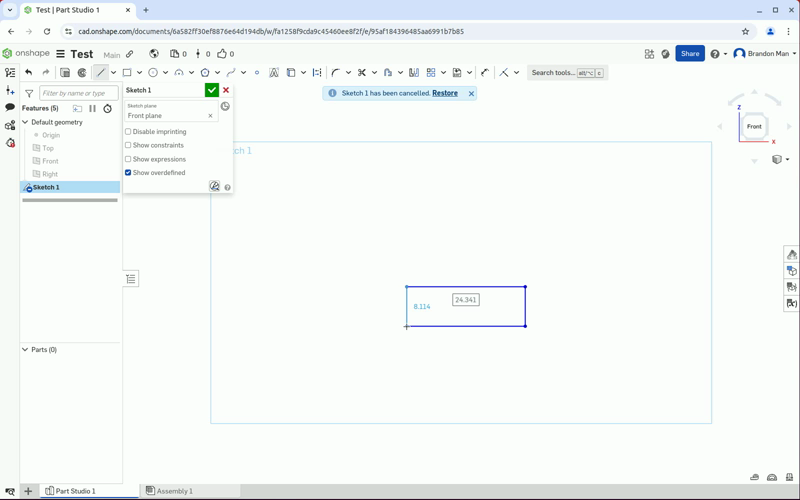
click(406, 326)
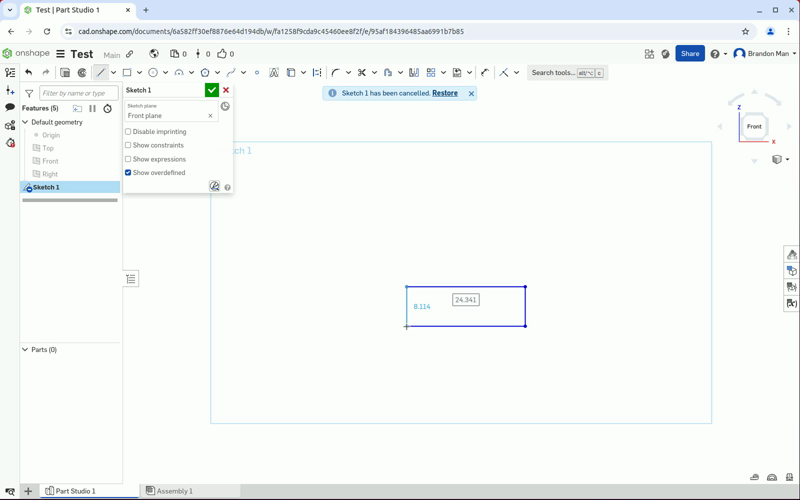
key(esc)
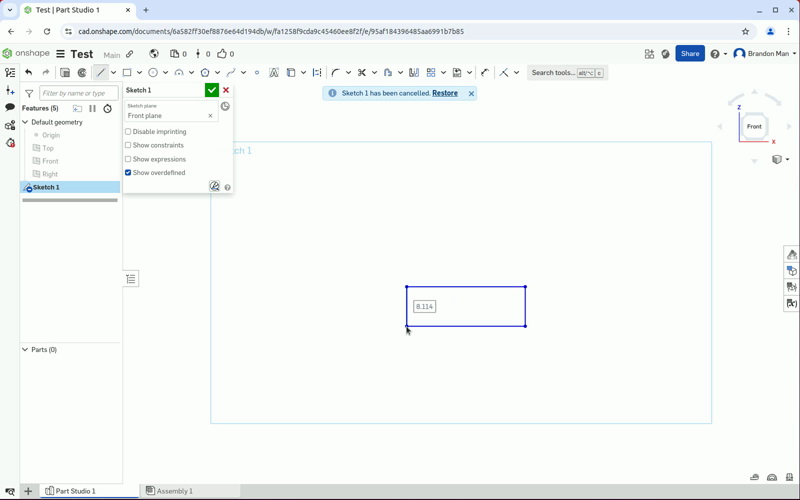
mouse_move(470, 292)
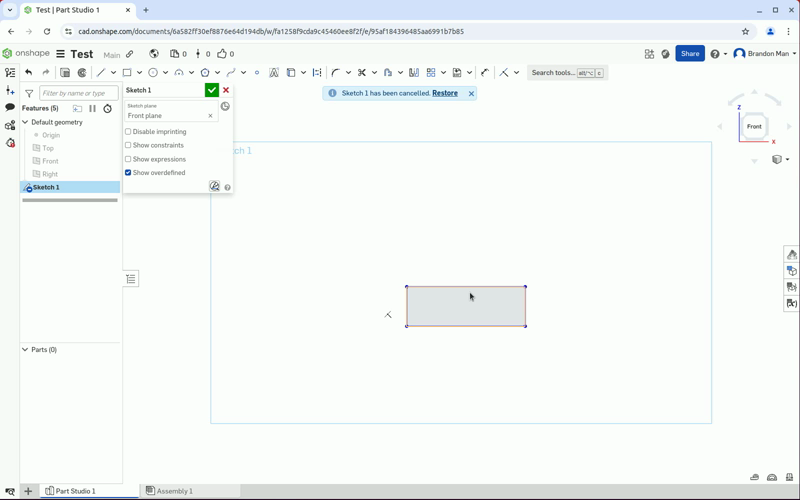
click(470, 292)
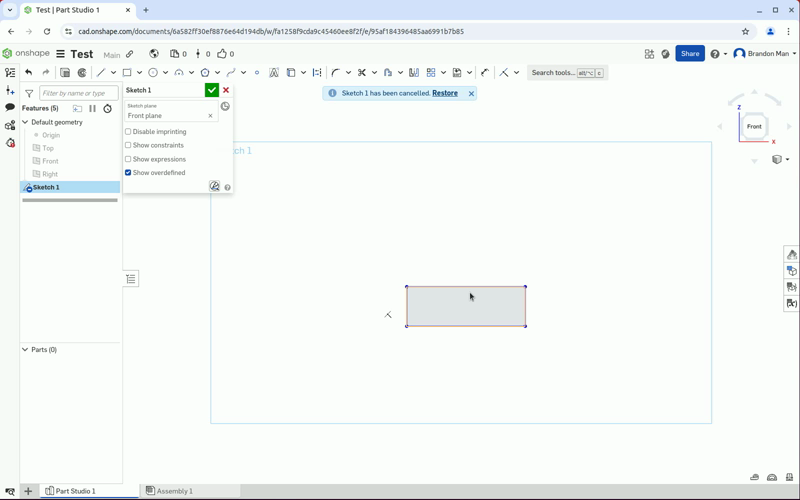
mouse_move(73, 352)
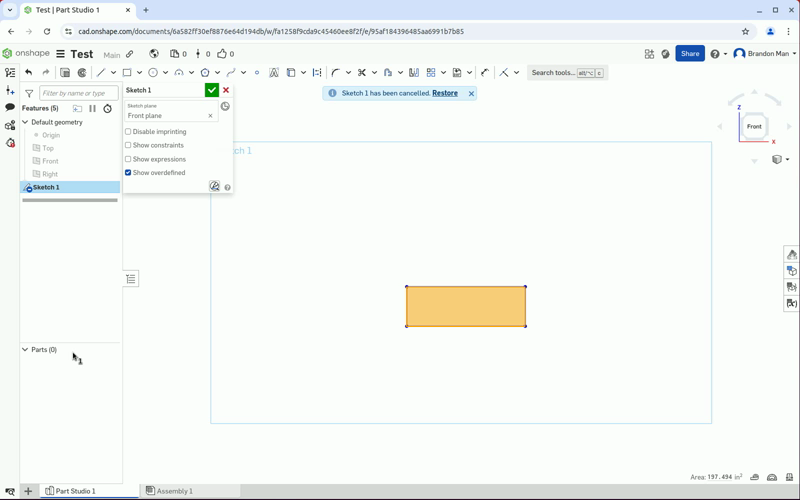
key(shift+y)
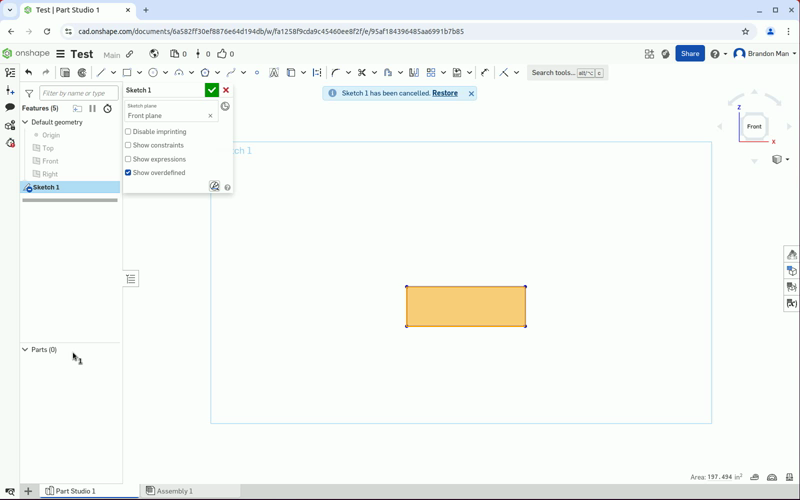
key(shift+e)
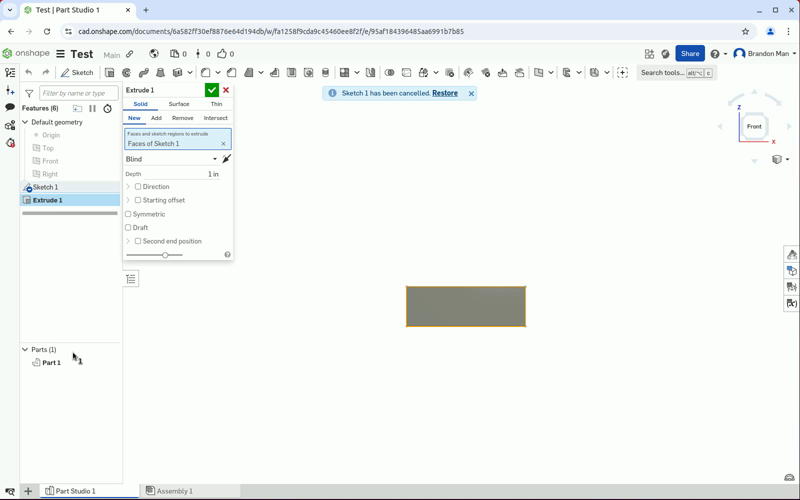
mouse_move(143, 106)
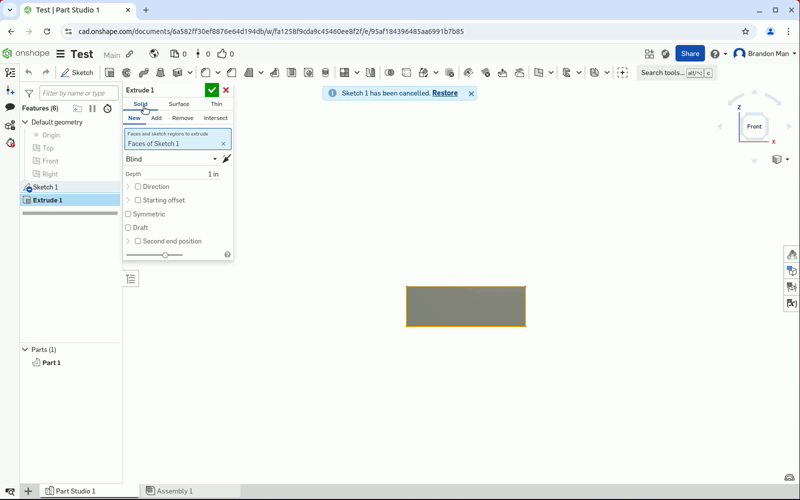
click(143, 106)
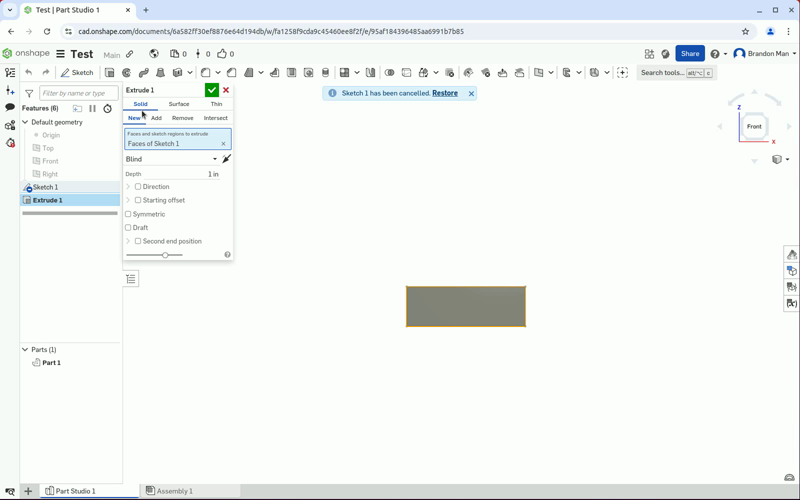
mouse_move(137, 120)
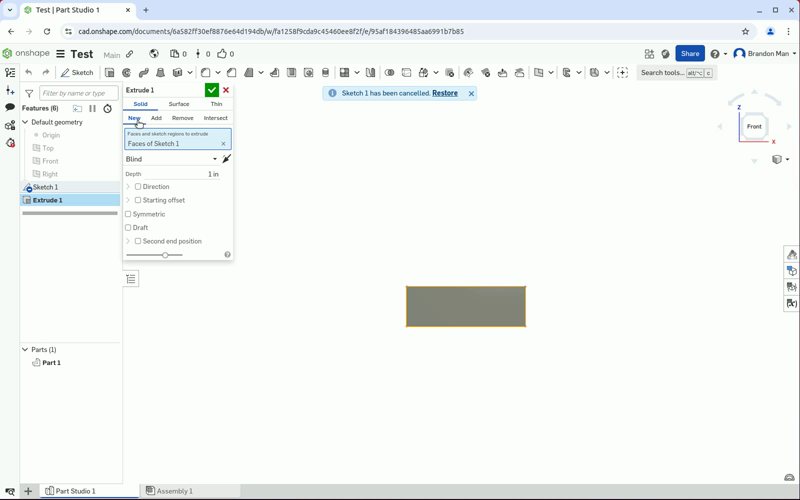
click(137, 120)
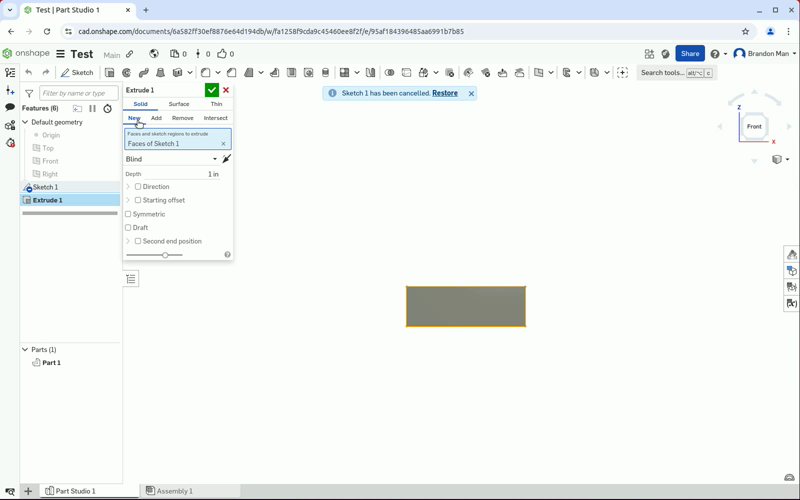
key(tab, 4)
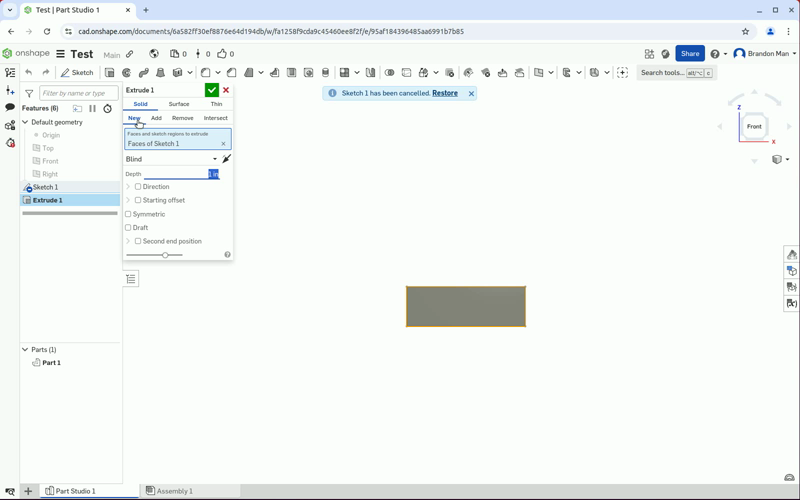
text(20.22)
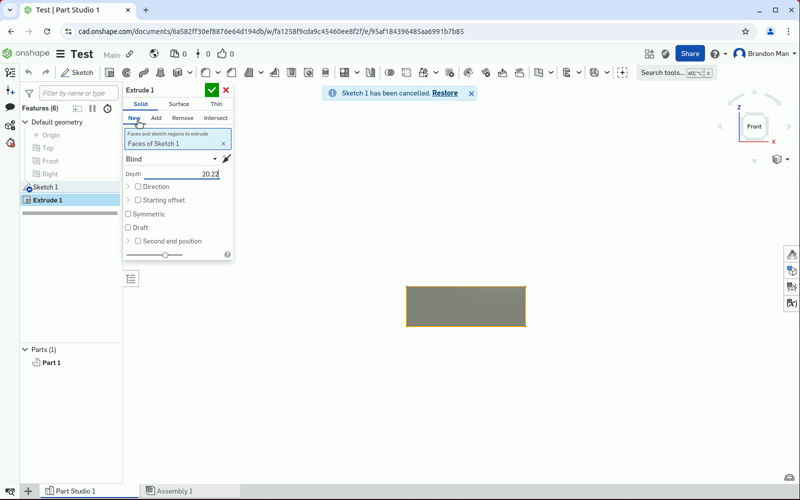
key(enter)
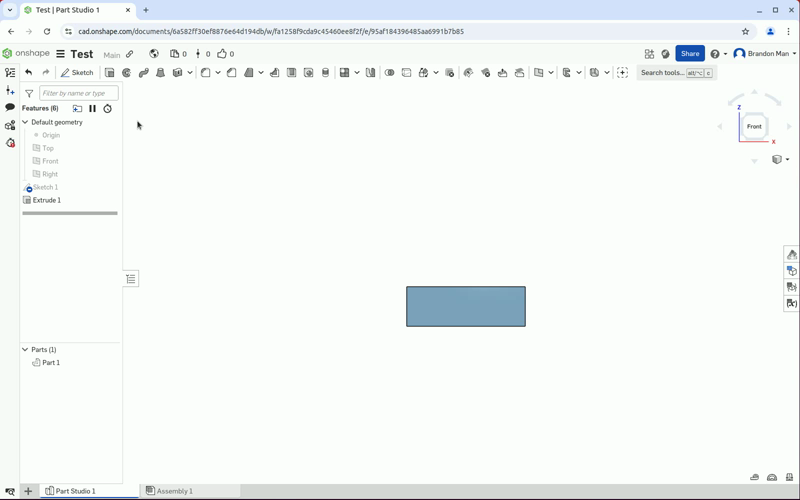
key(shift+h)
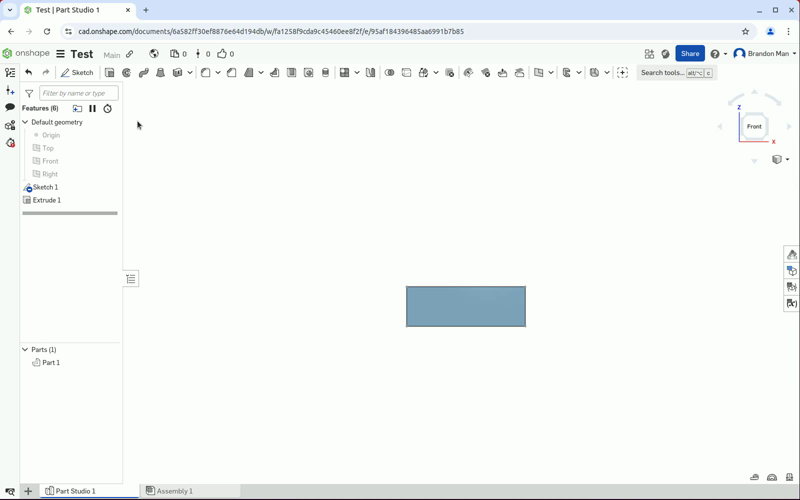
key(shift+h)
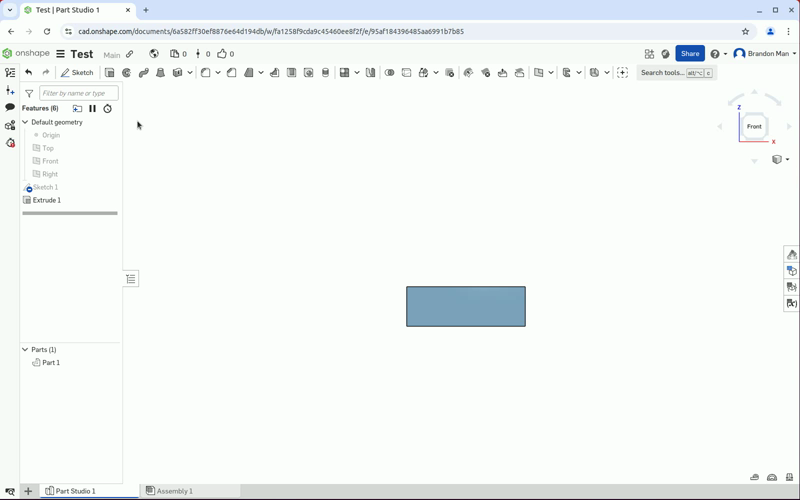
mouse_move(73, 189)
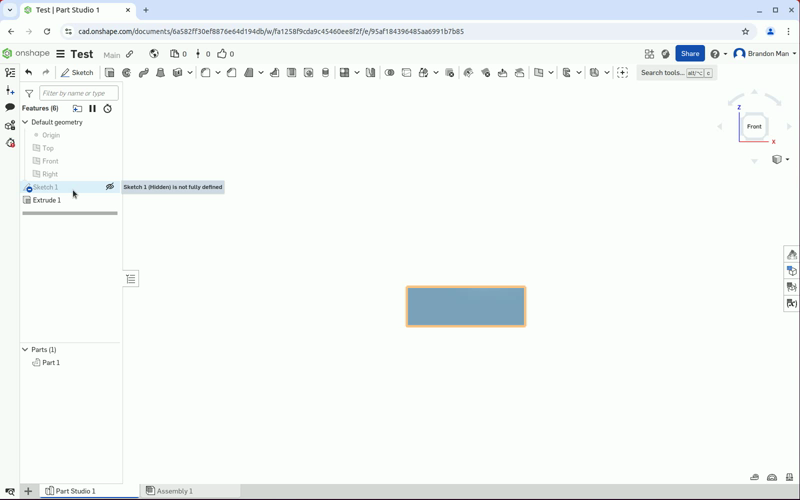
click(73, 189)
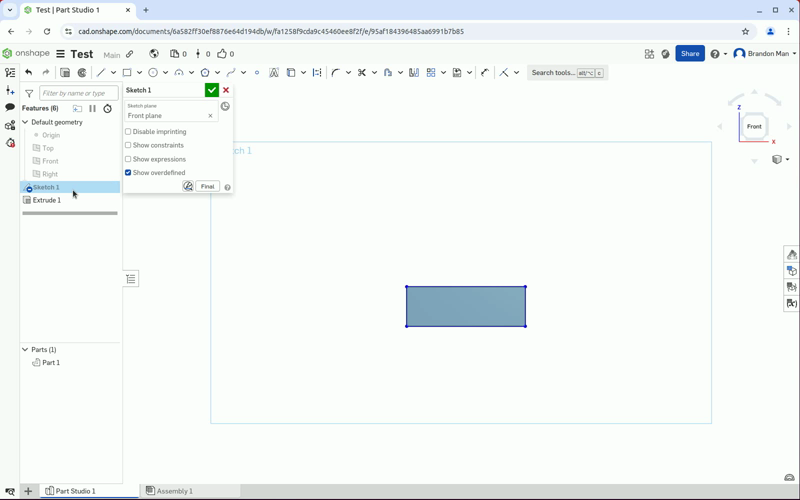
mouse_move(229, 92)
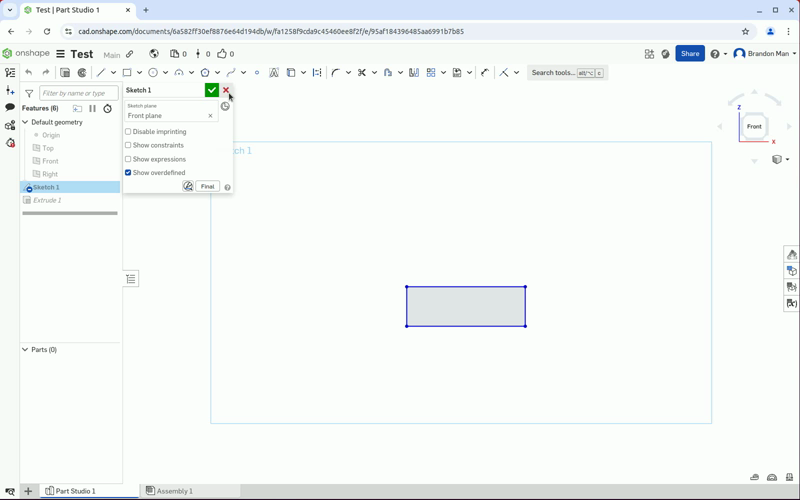
click(229, 92)
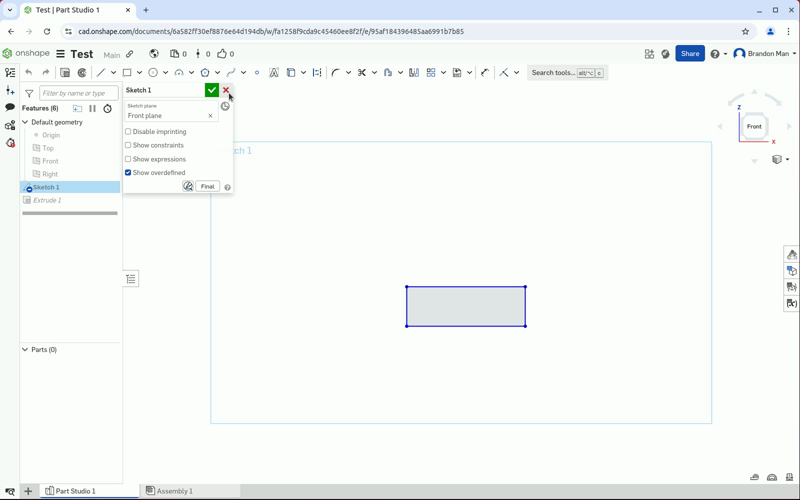
key(shift+s)
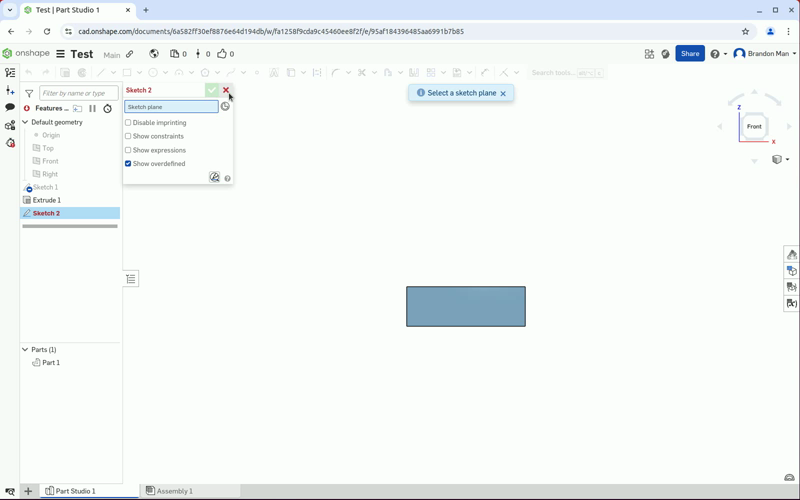
mouse_move(73, 163)
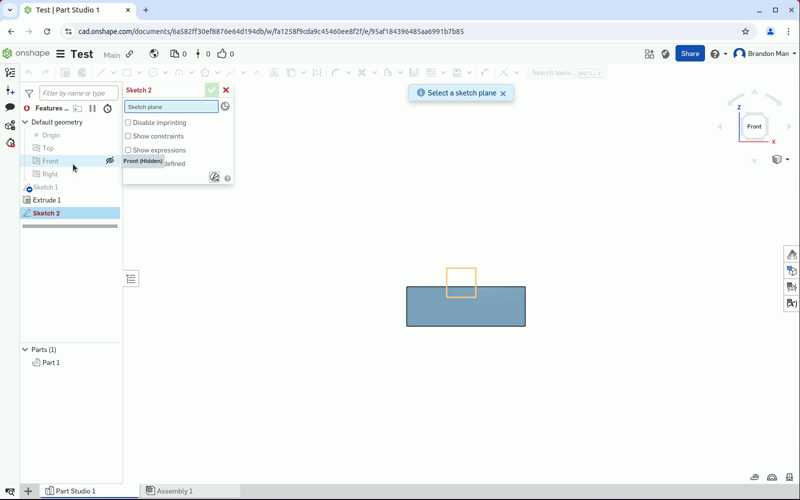
click(73, 163)
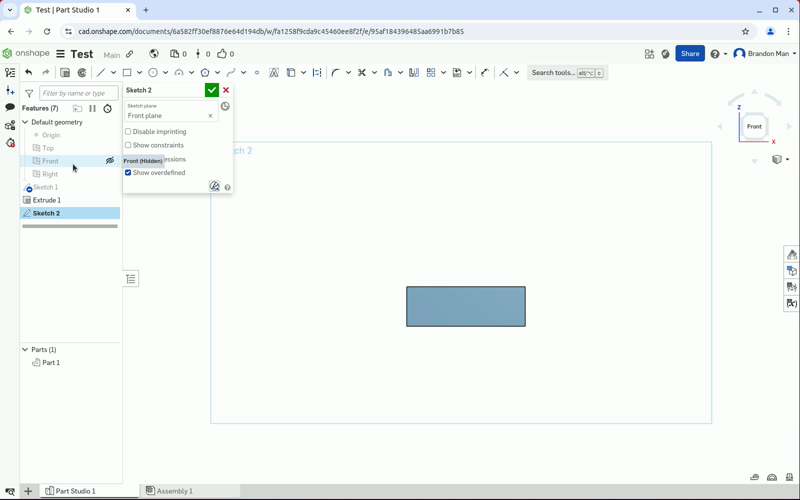
mouse_move(73, 352)
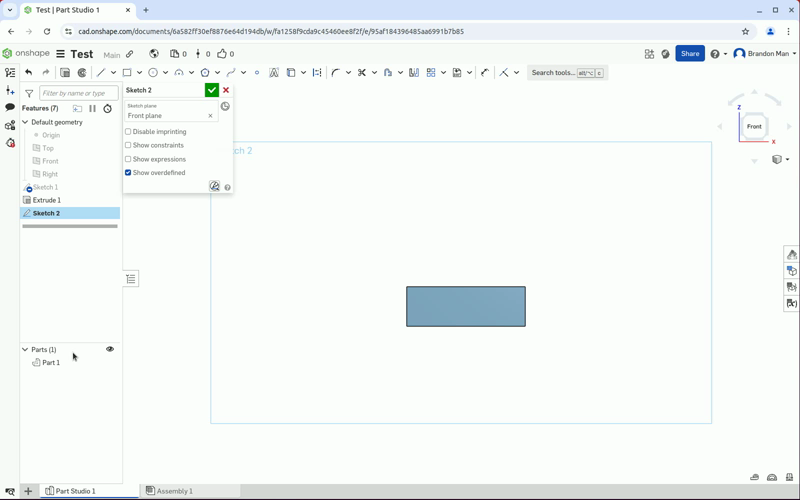
key(y)
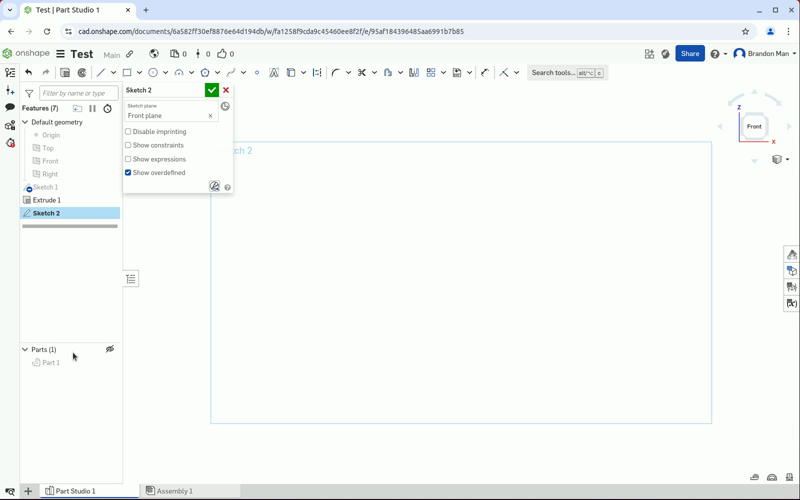
key(l)
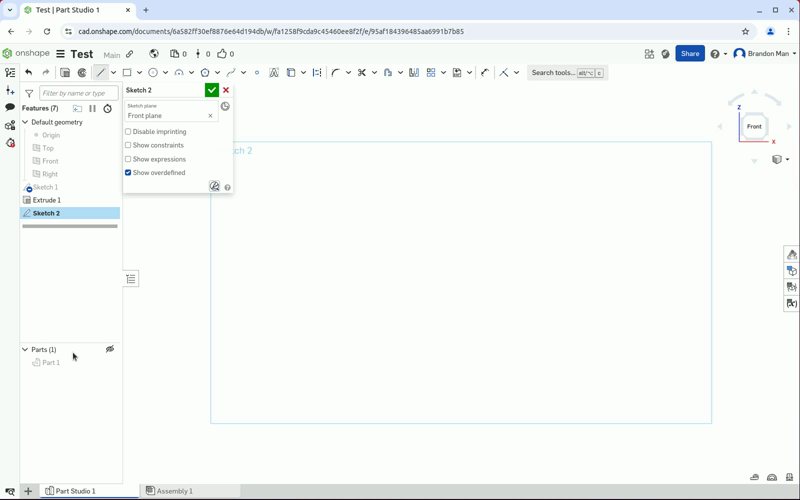
key_down(shift)
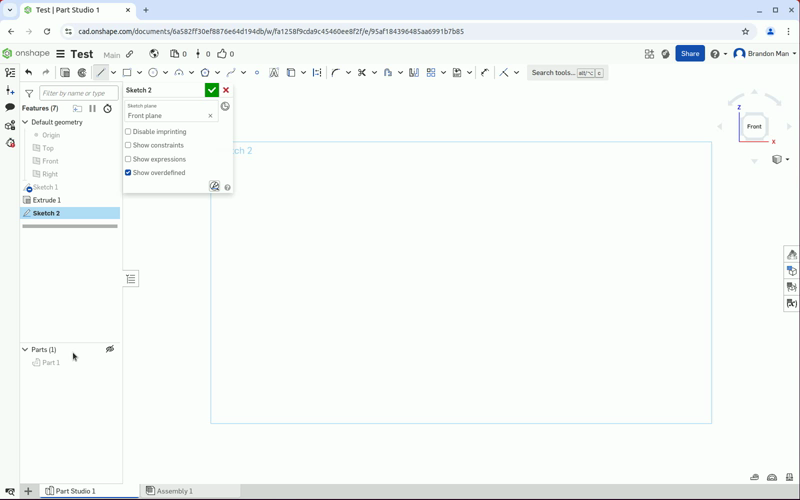
mouse_move(406, 326)
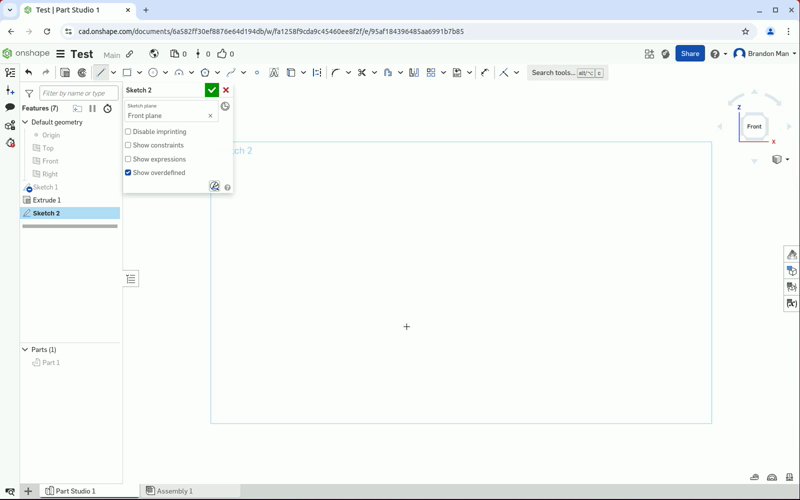
click(406, 326)
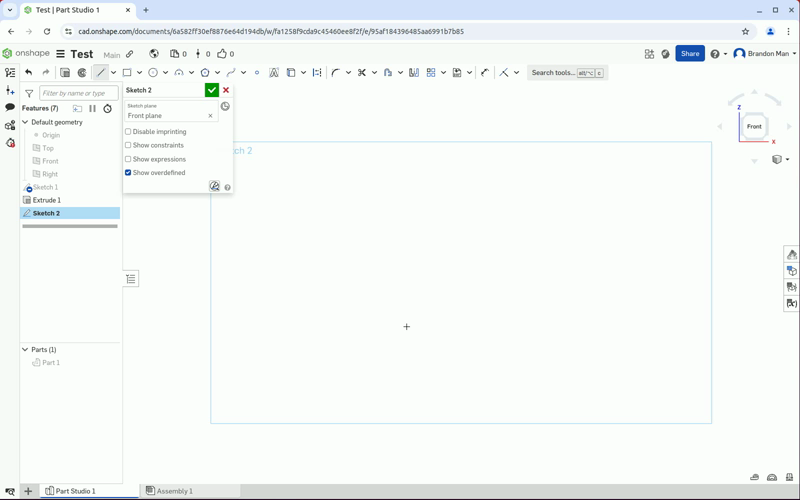
key_up(shift)
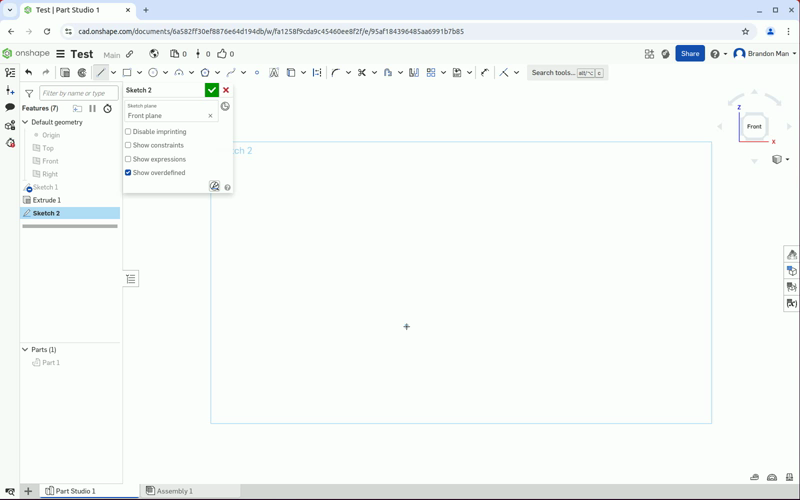
key_down(shift)
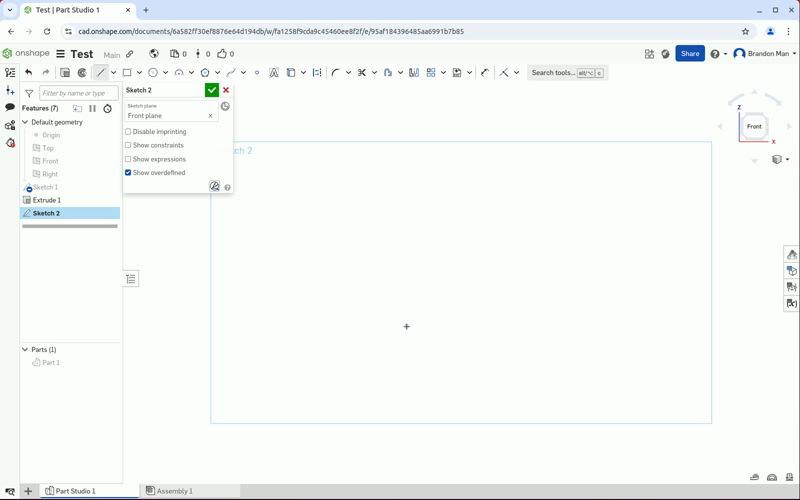
mouse_move(525, 326)
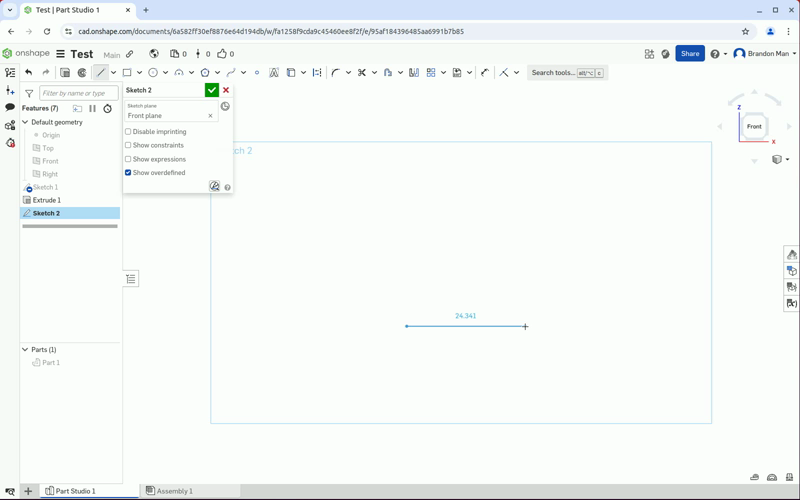
click(525, 326)
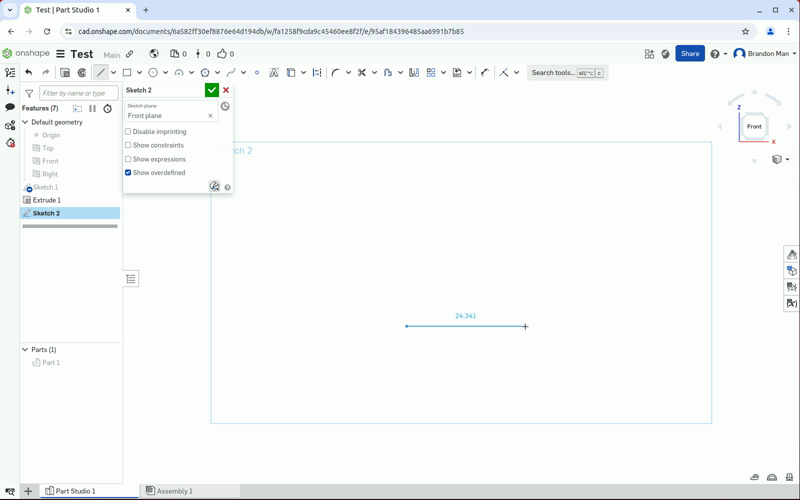
key_up(shift)
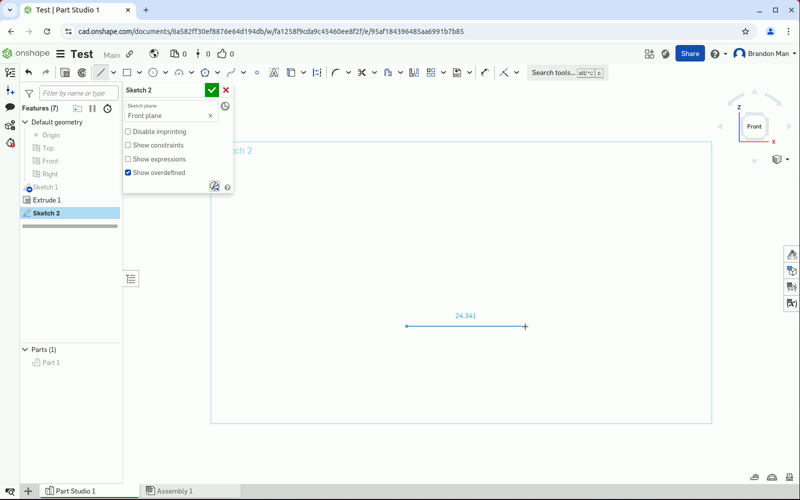
key_down(shift)
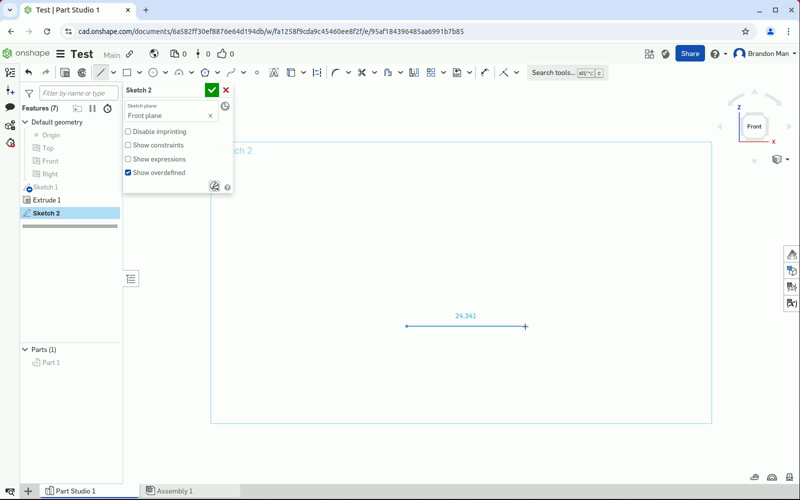
mouse_move(555, 326)
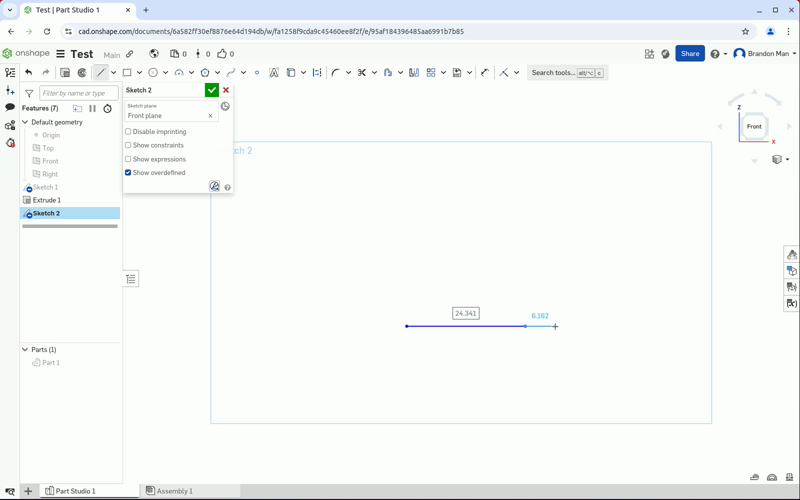
mouse_move(525, 286)
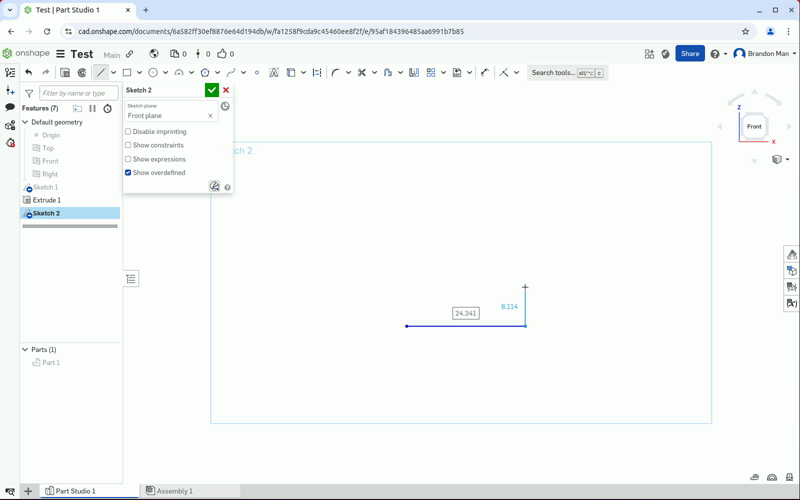
click(525, 286)
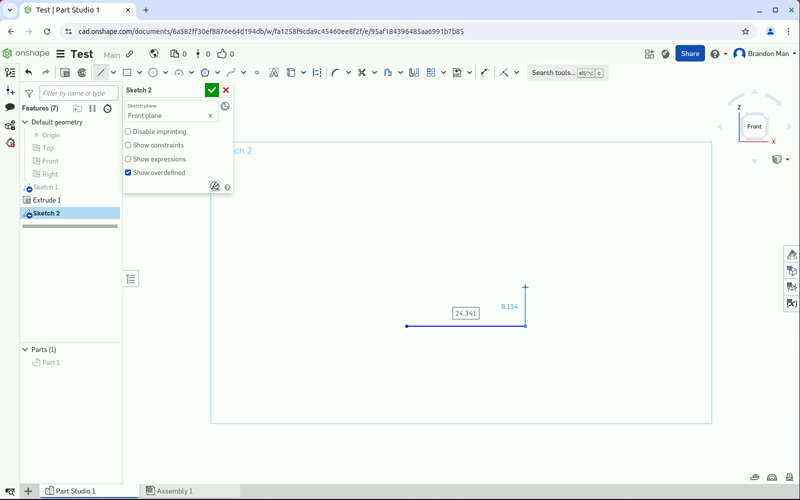
key_up(shift)
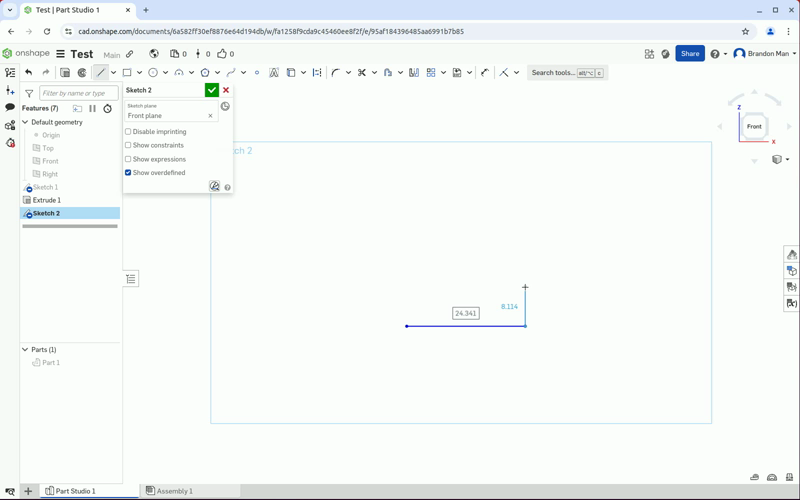
key_down(shift)
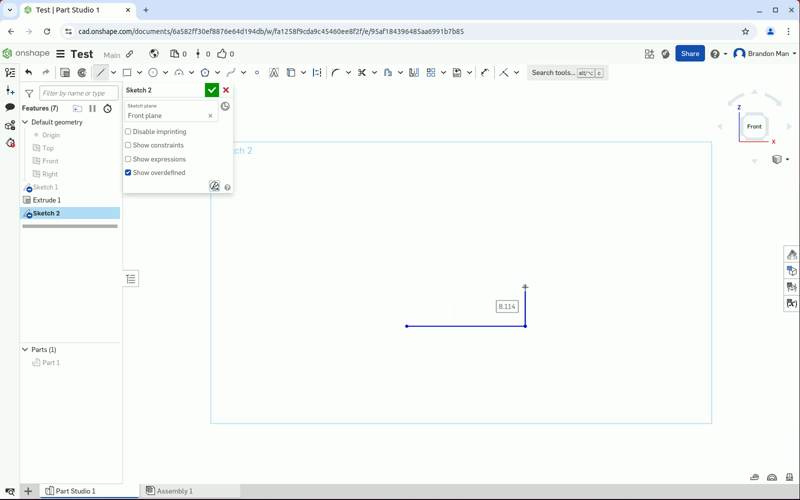
mouse_move(406, 286)
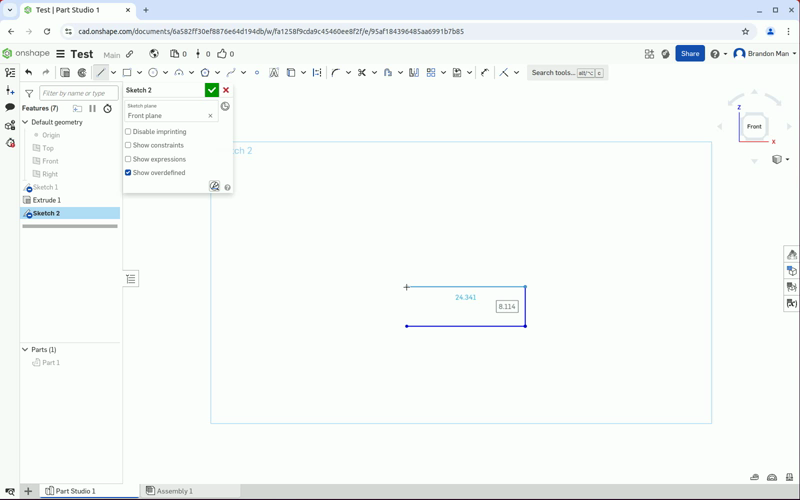
click(406, 286)
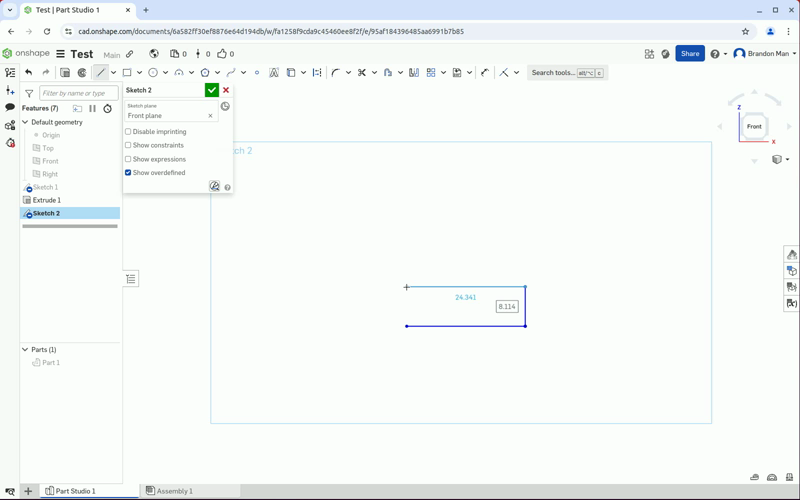
key_up(shift)
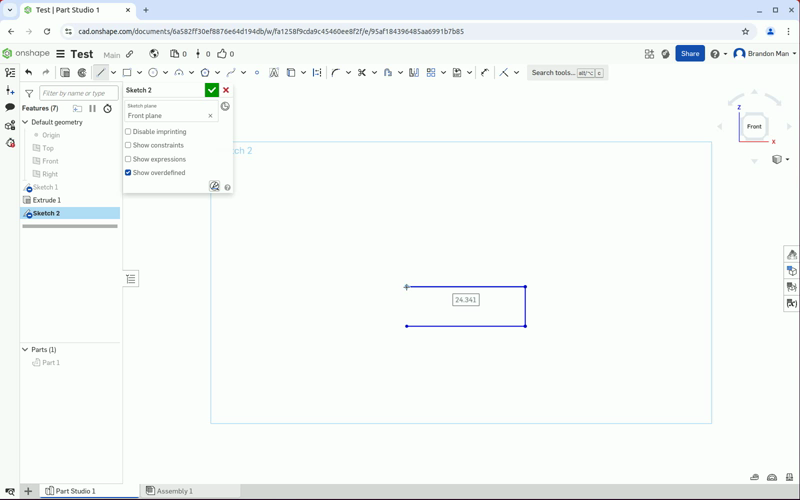
mouse_move(436, 286)
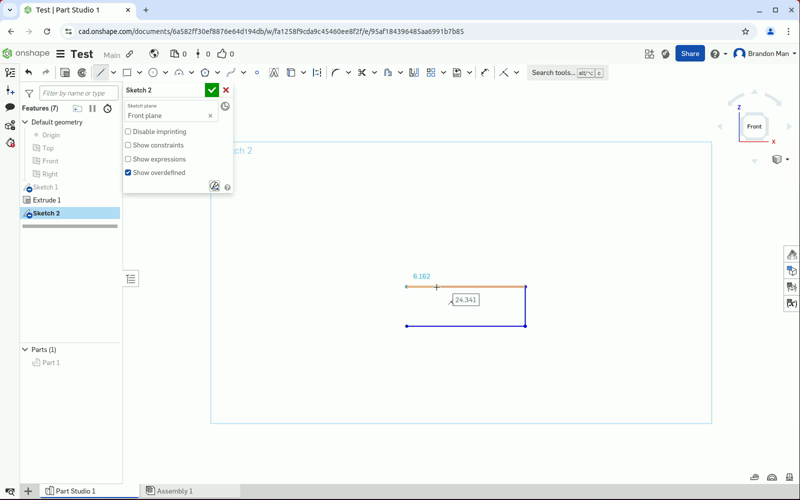
key_down(shift)
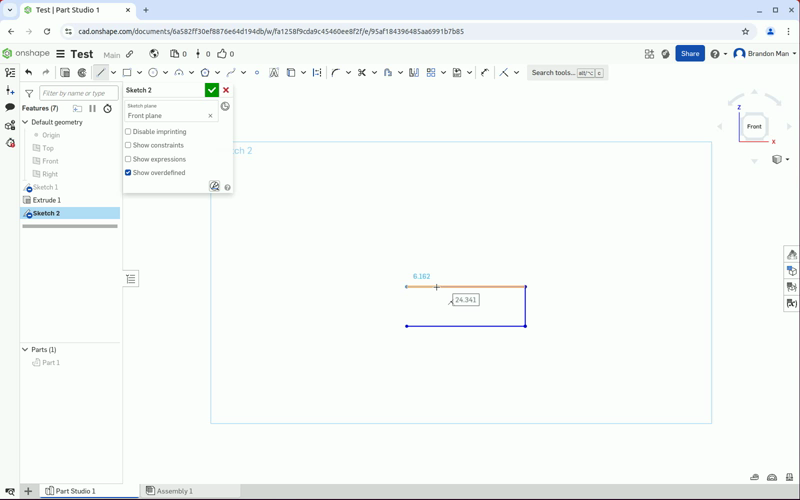
mouse_move(406, 326)
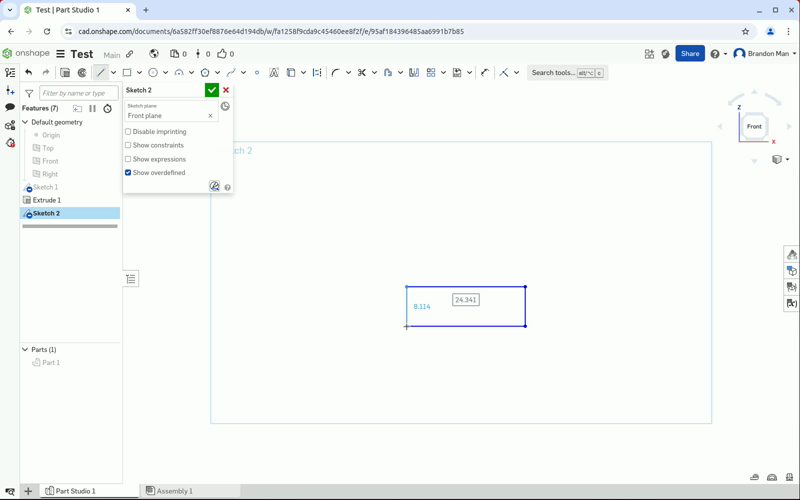
key_up(shift)
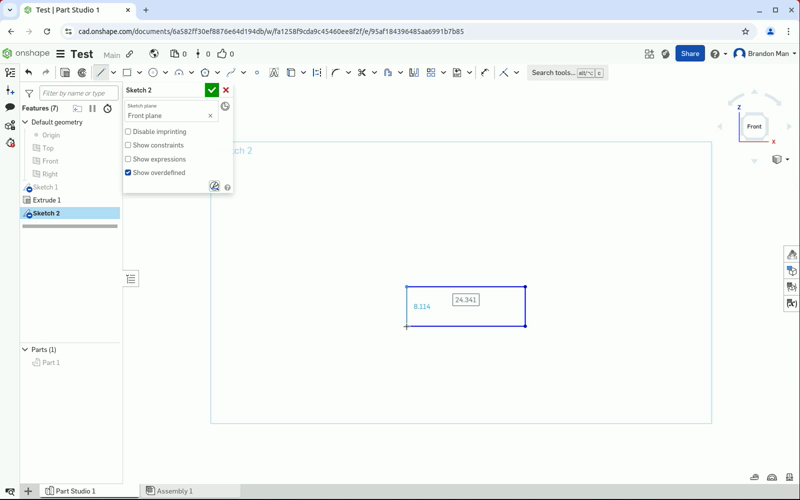
click(406, 326)
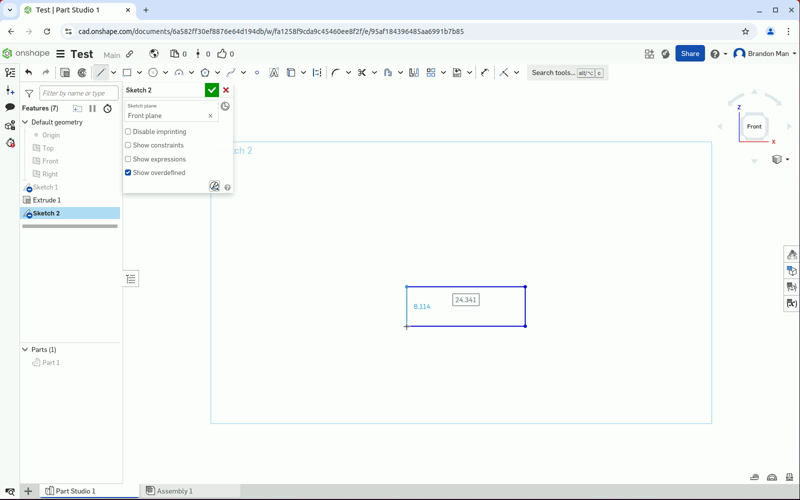
key(esc)
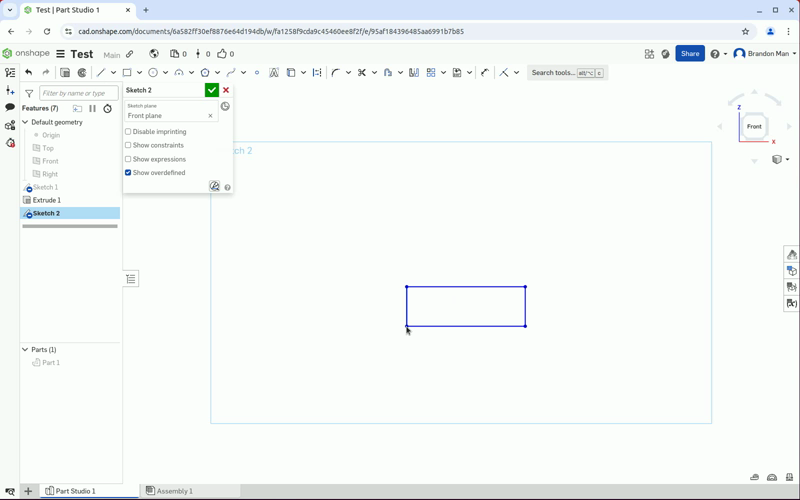
mouse_move(463, 293)
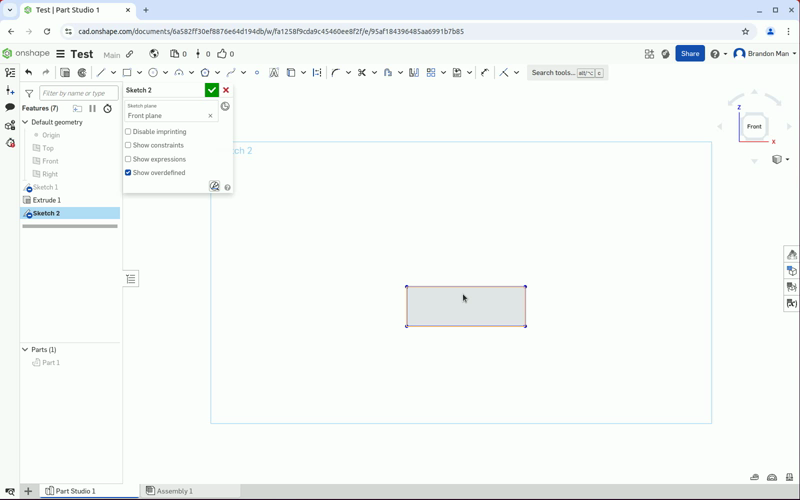
click(463, 293)
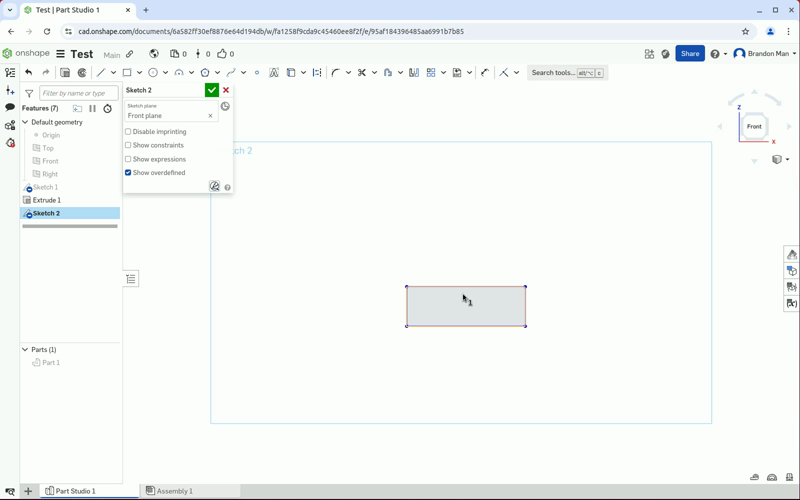
mouse_move(73, 352)
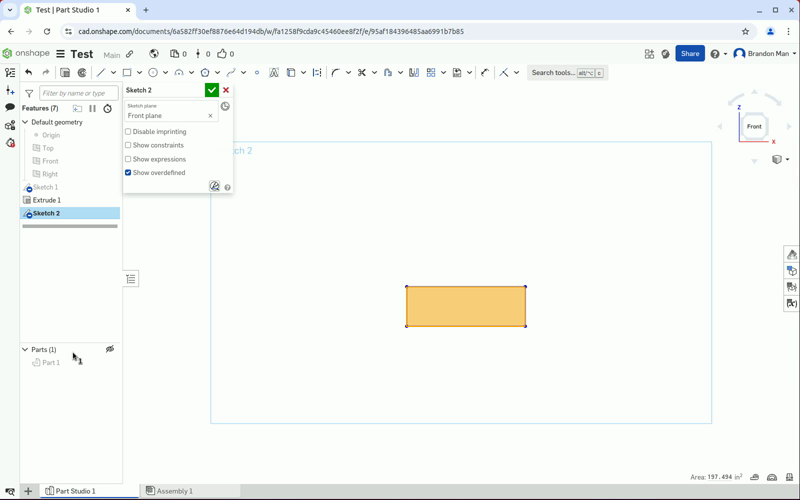
key(shift+y)
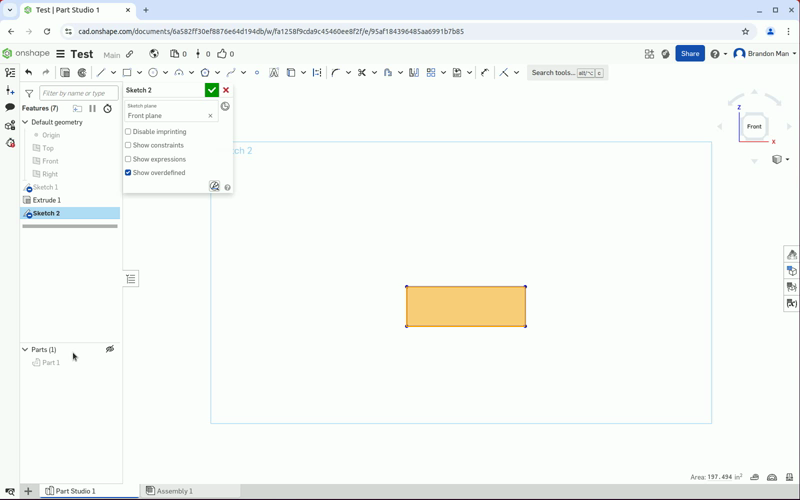
key(shift+e)
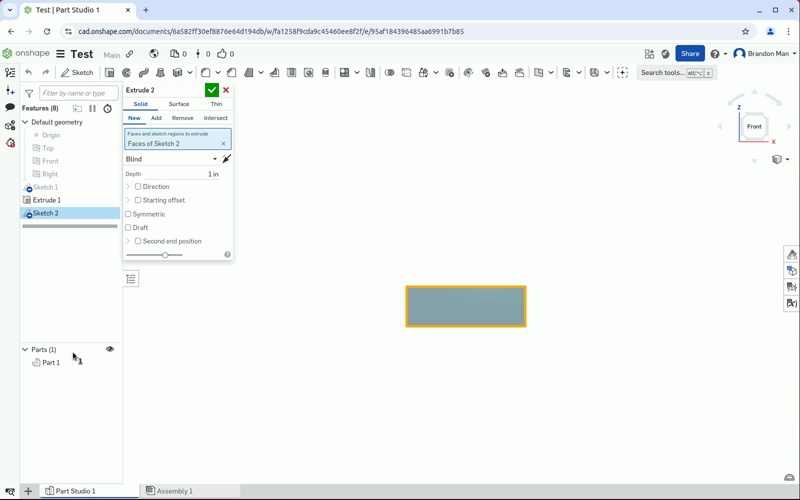
mouse_move(143, 106)
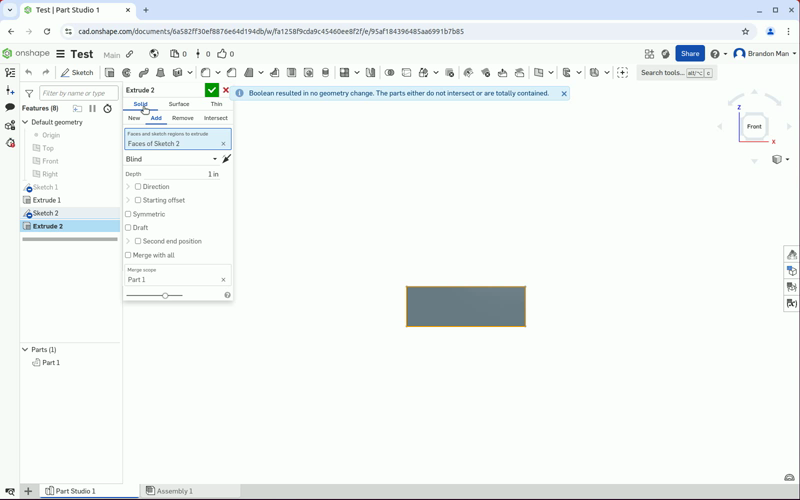
click(143, 106)
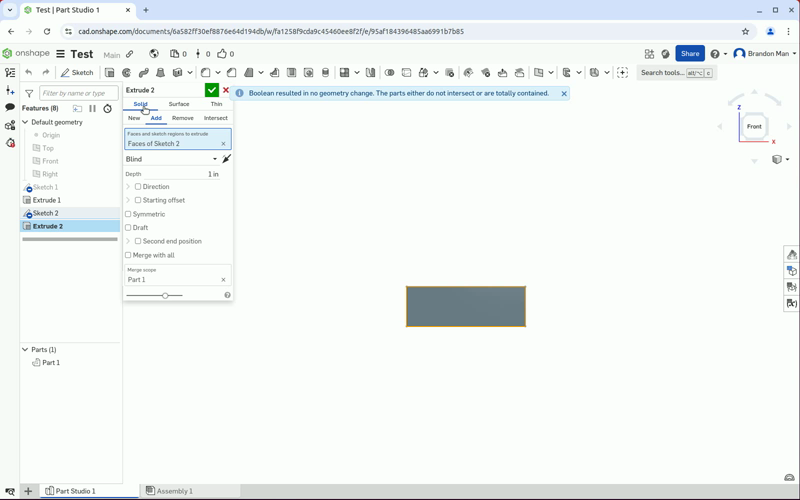
mouse_move(137, 120)
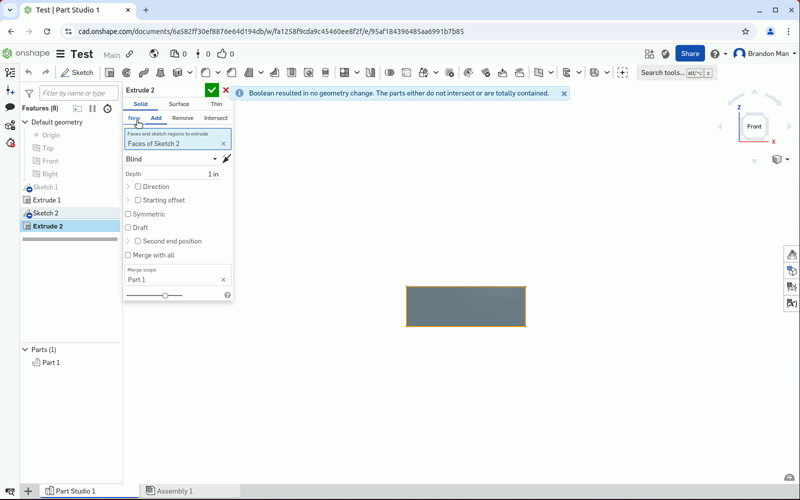
click(137, 120)
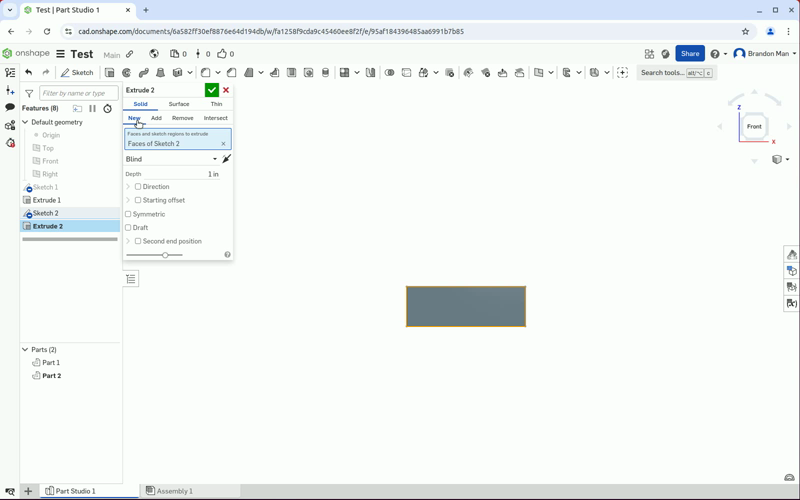
key(tab, 4)
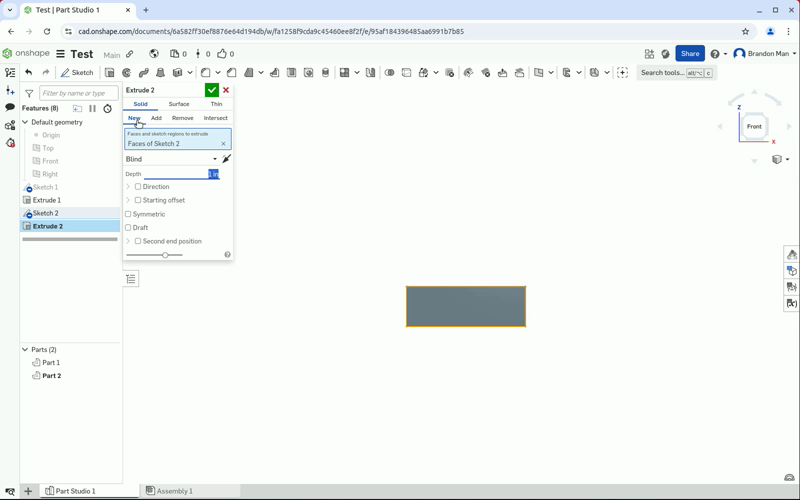
text(20.22)
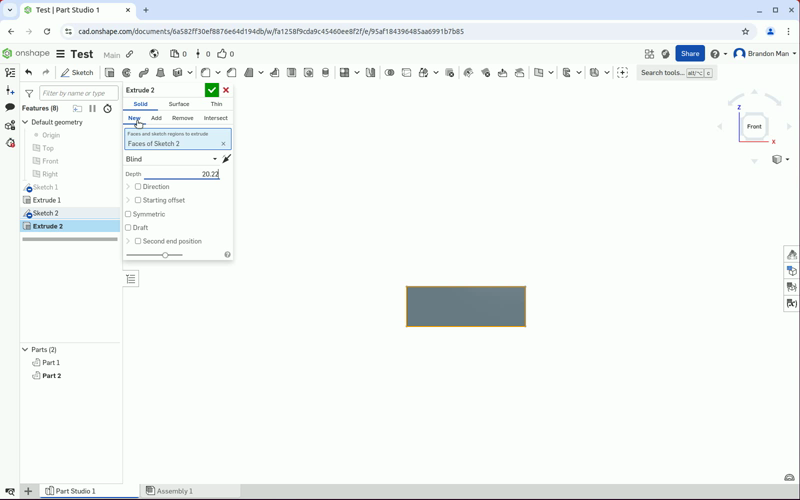
key(enter)
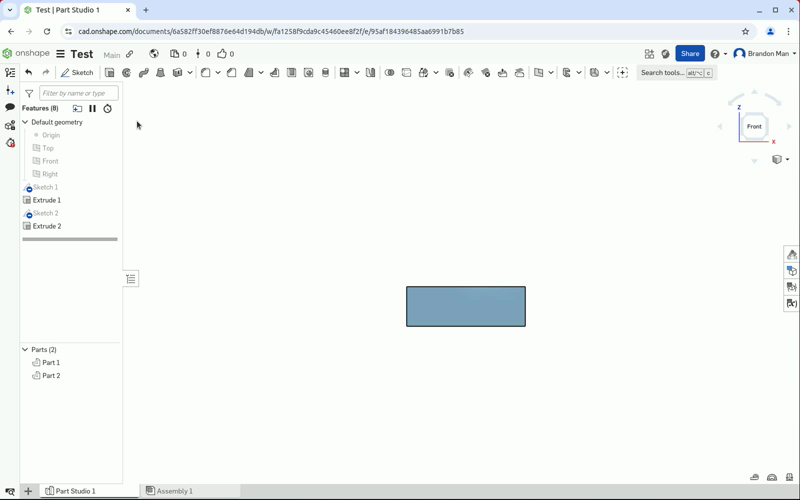
key(shift+h)
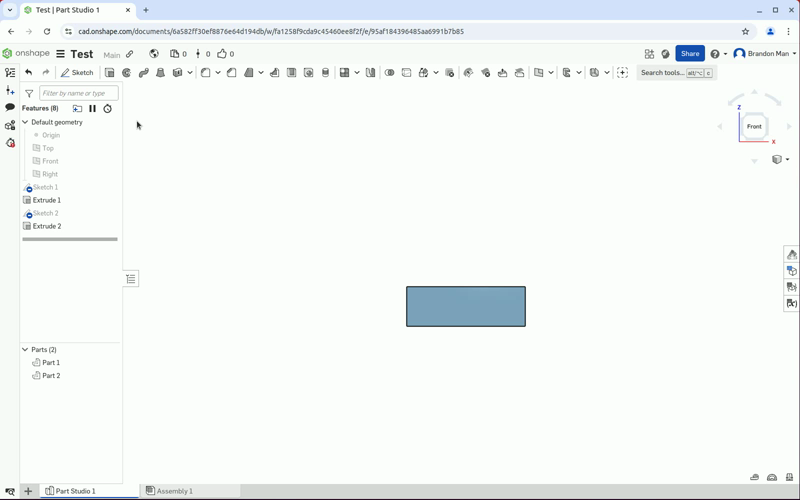
key(shift+h)
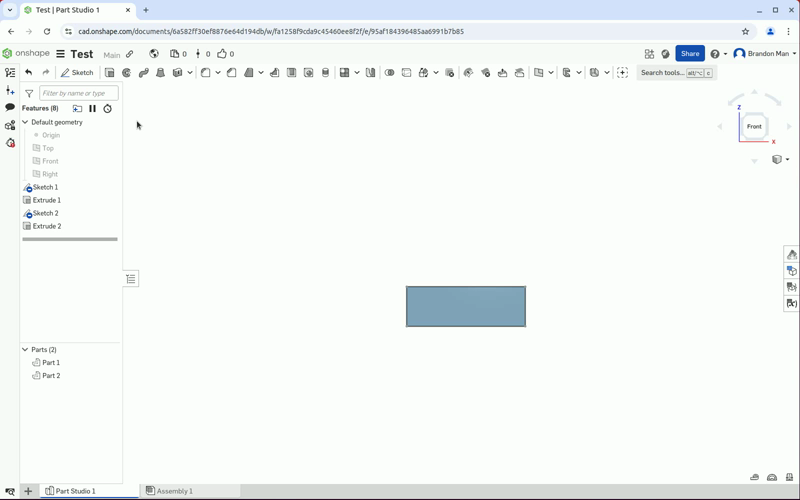
key(shift+7)
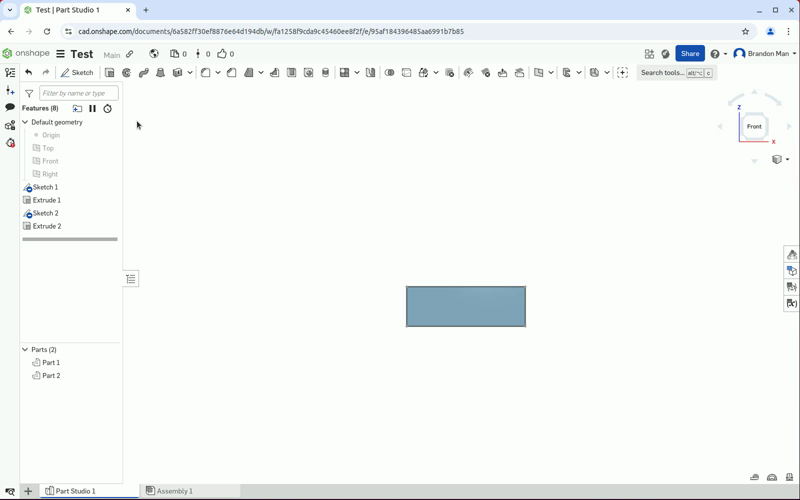
key(left, 2)
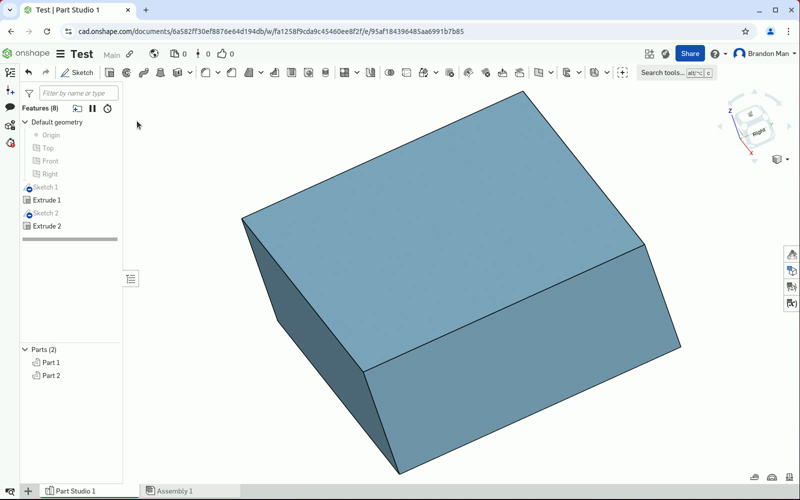
key(down, 2)
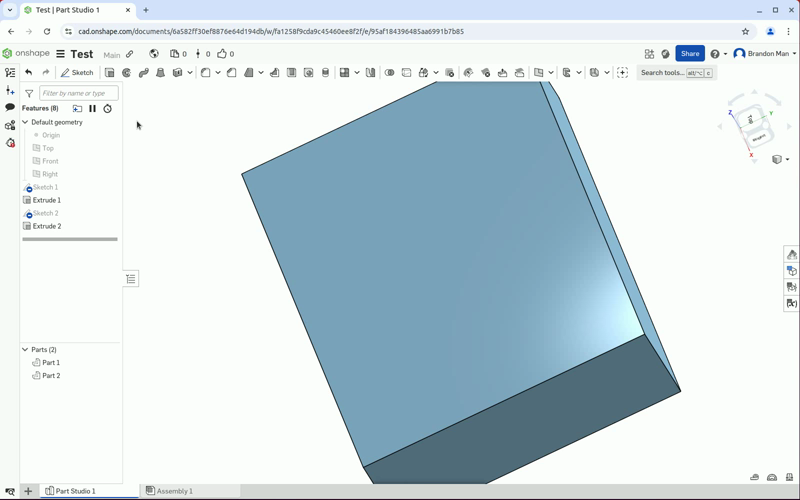
key(up, 2)
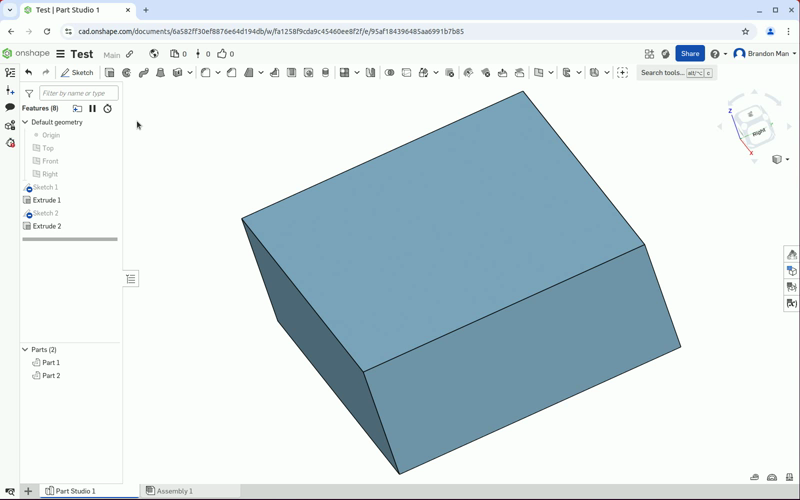
key(right, 2)
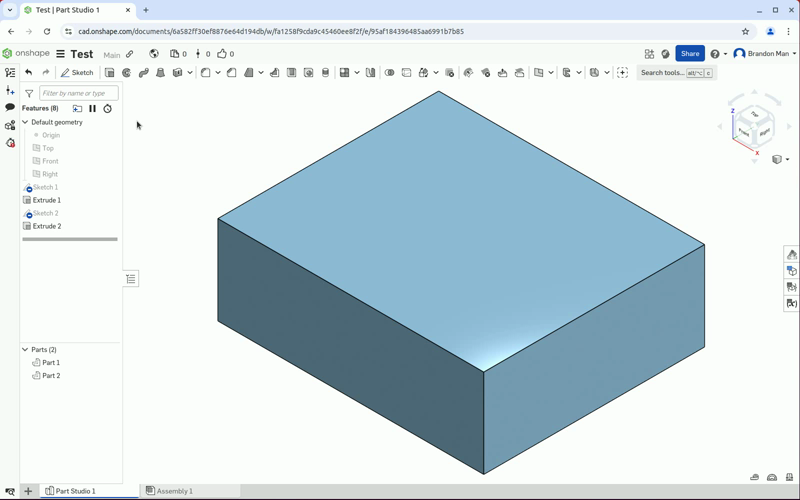
mouse_move(73, 189)
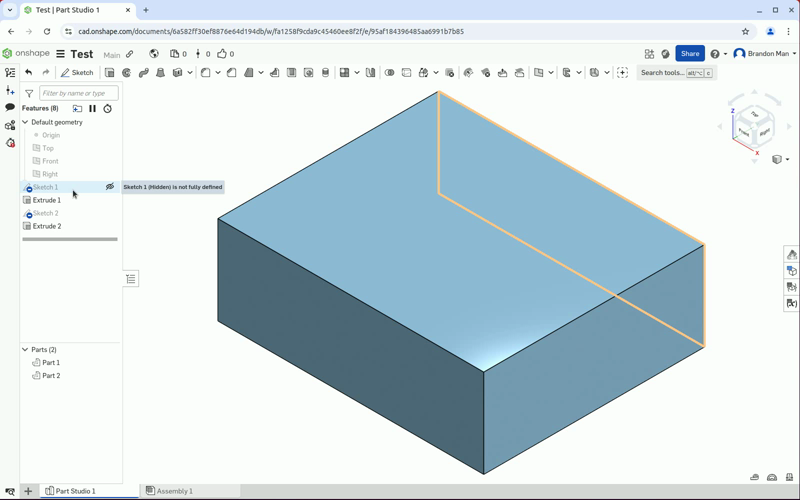
click(73, 189)